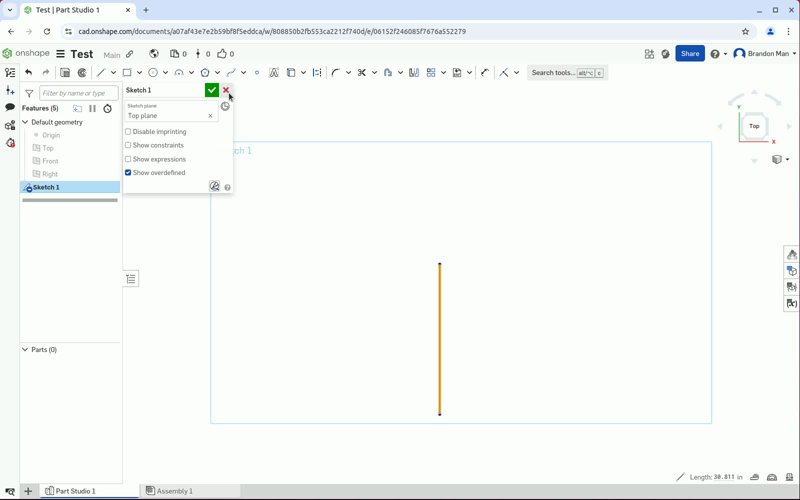
key(shift+h)
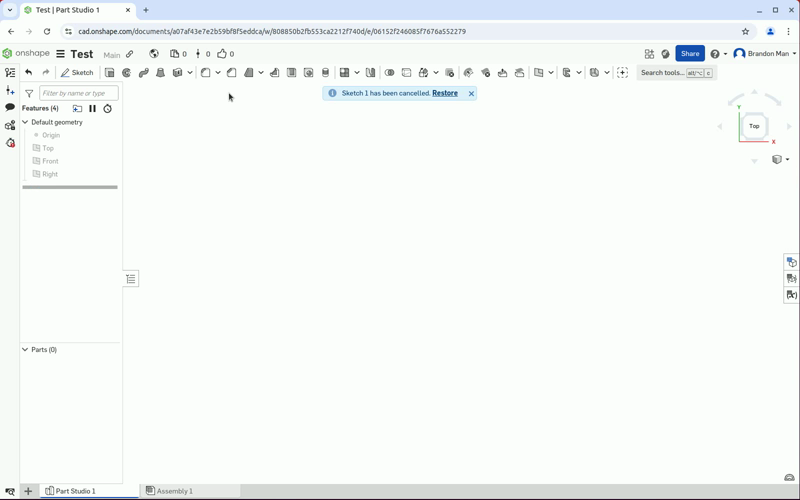
mouse_move(73, 352)
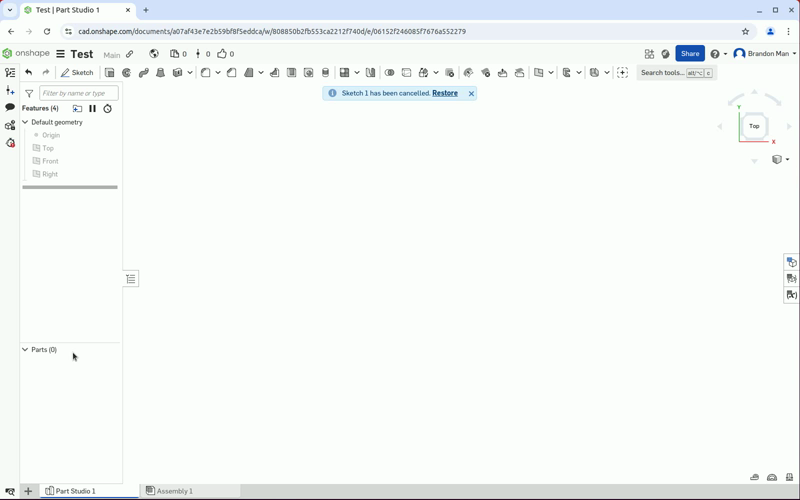
key(y)
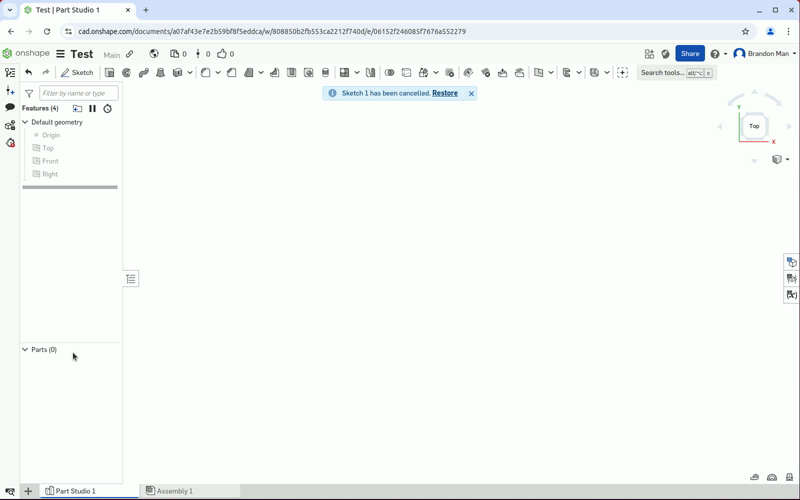
key(shift+p)
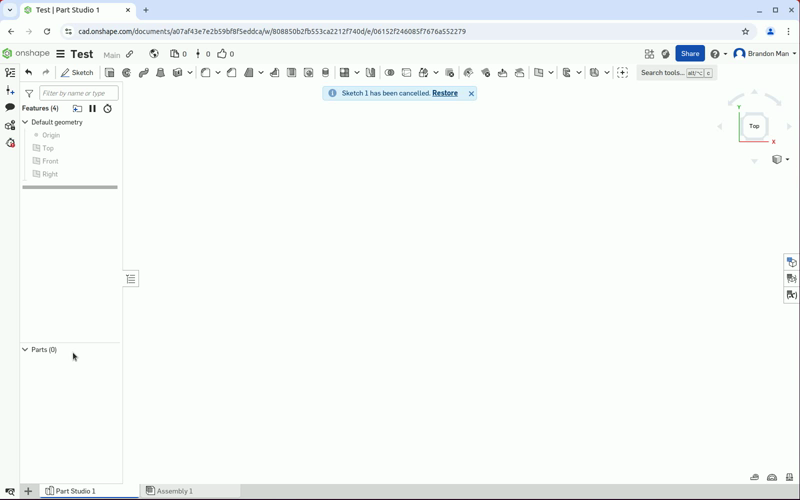
key(space)
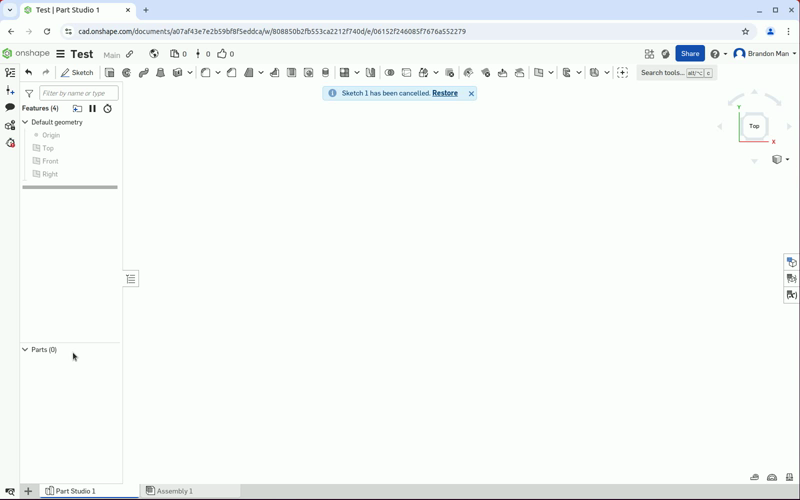
key_down(shift)
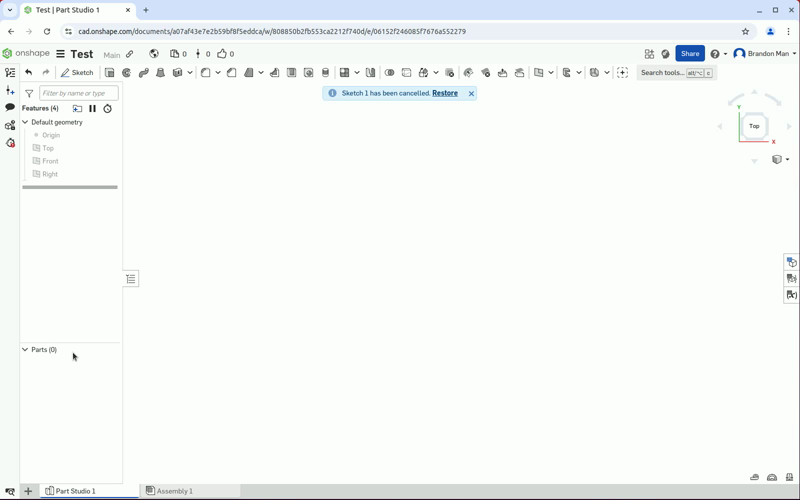
key(up)
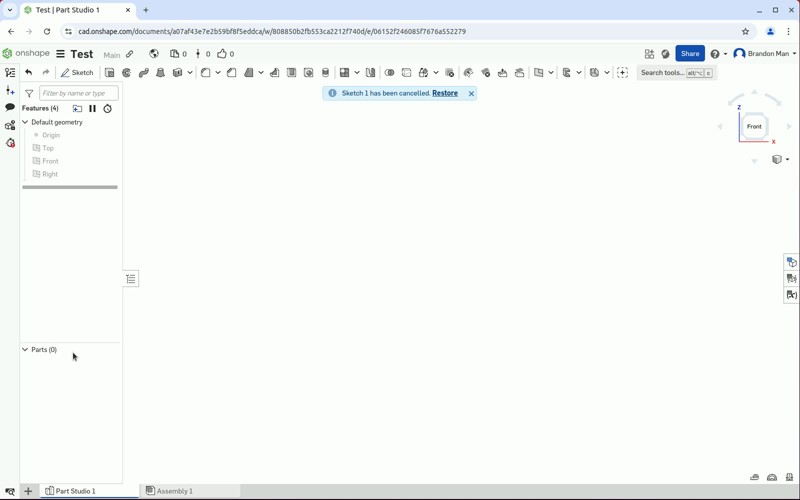
key_up(shift)
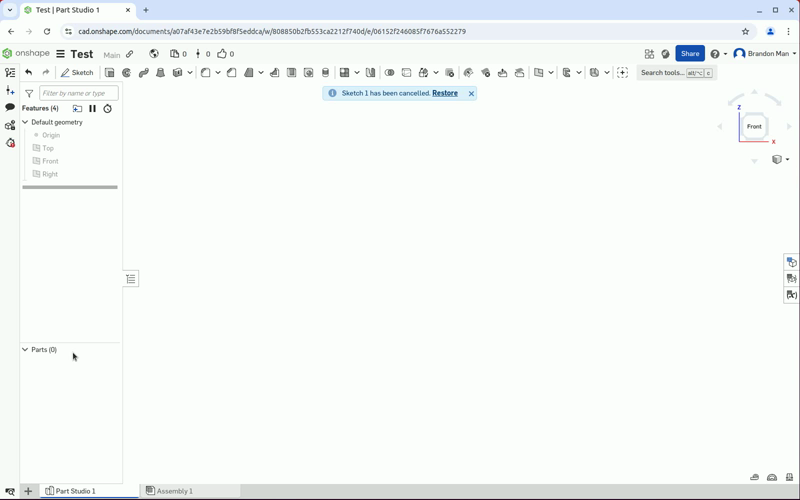
mouse_move(73, 352)
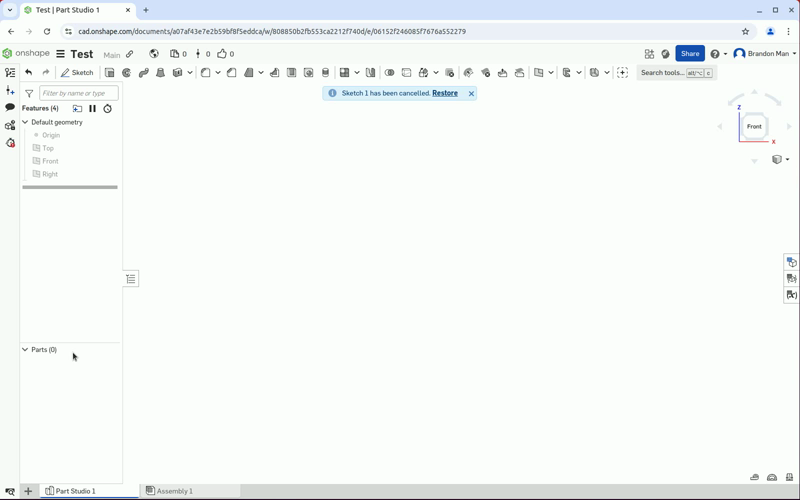
key(shift+y)
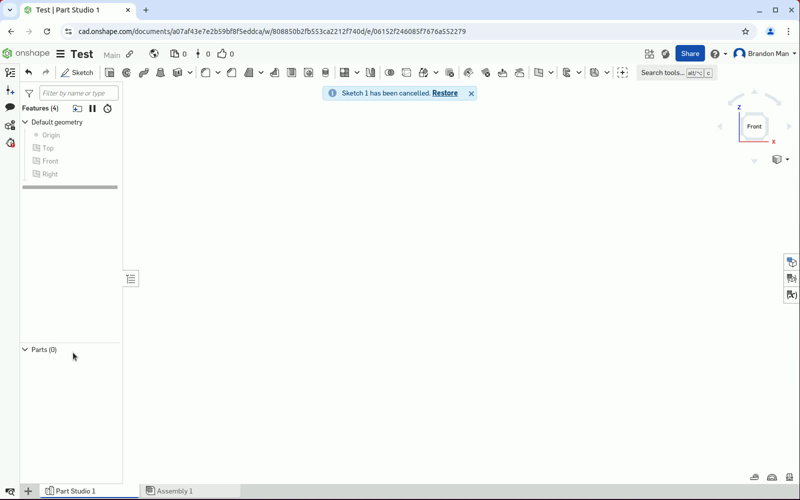
key(shift+s)
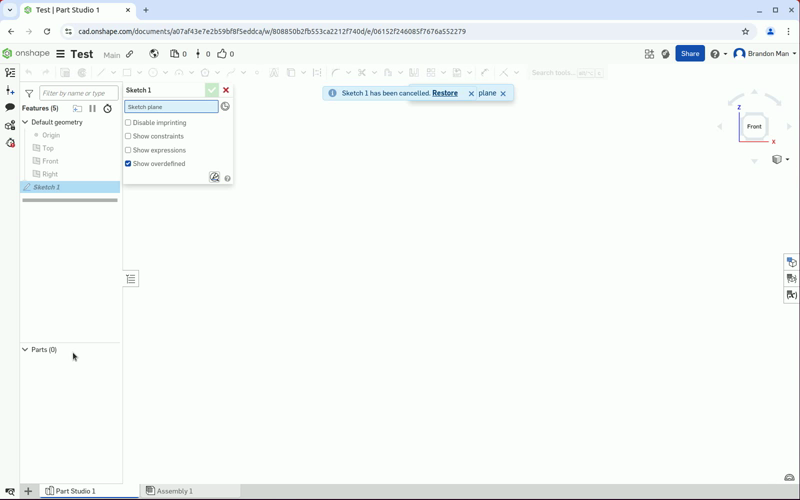
mouse_move(73, 163)
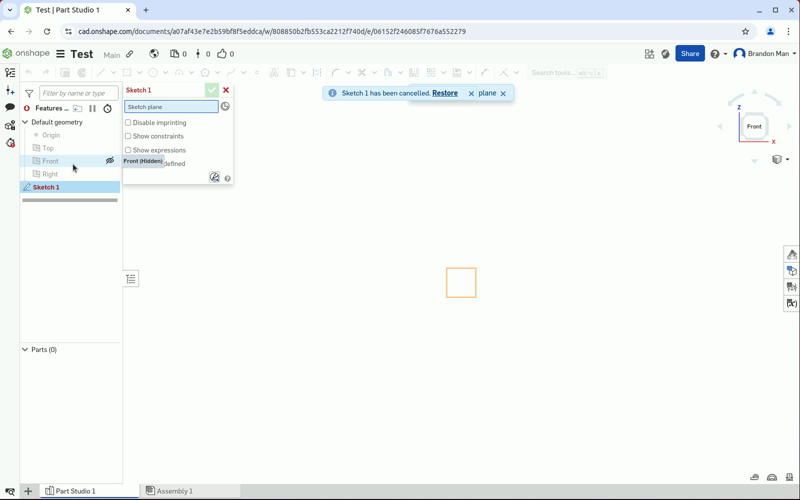
click(73, 163)
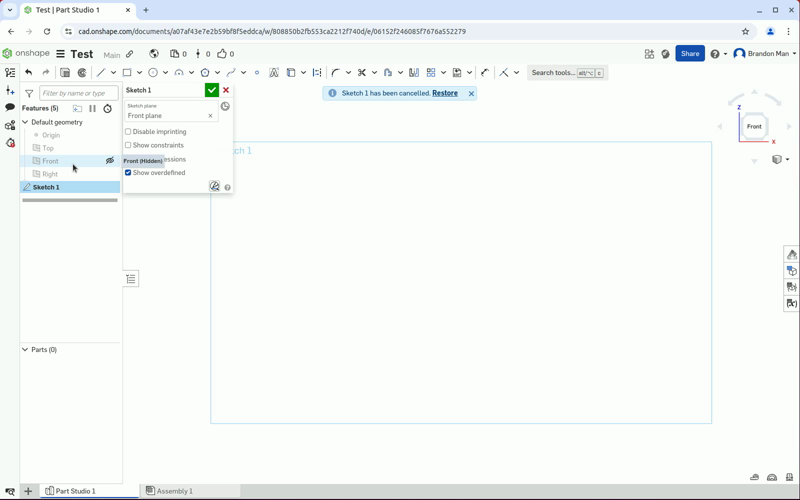
mouse_move(73, 352)
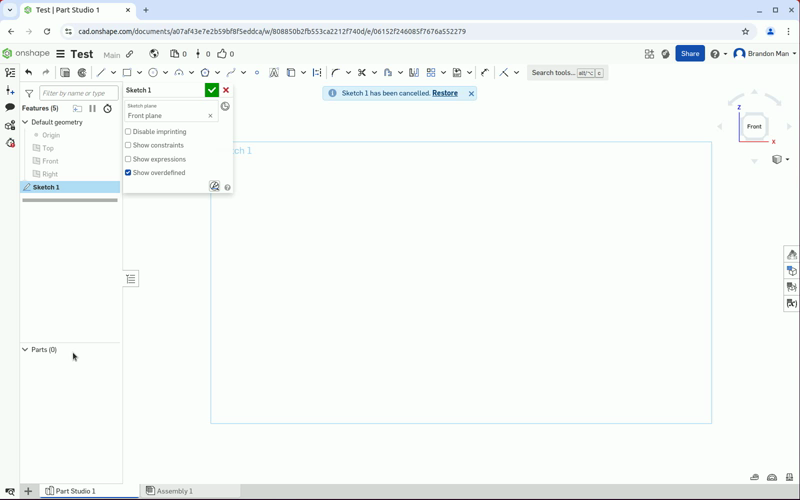
key(y)
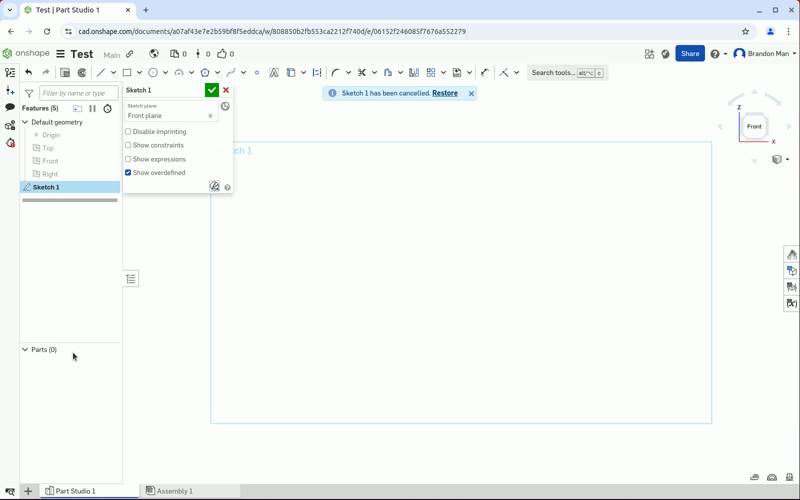
key(l)
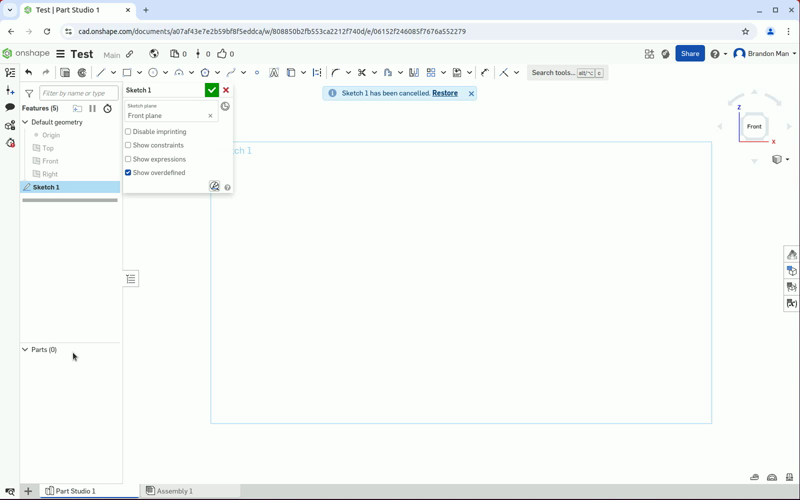
key_down(shift)
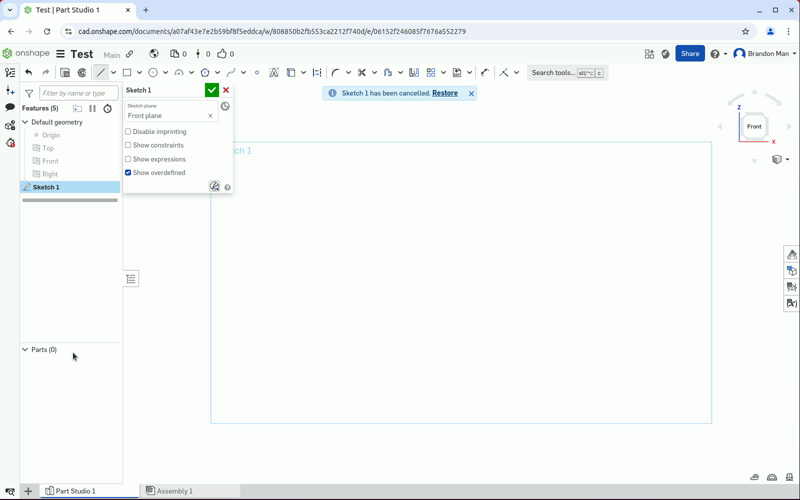
mouse_move(353, 359)
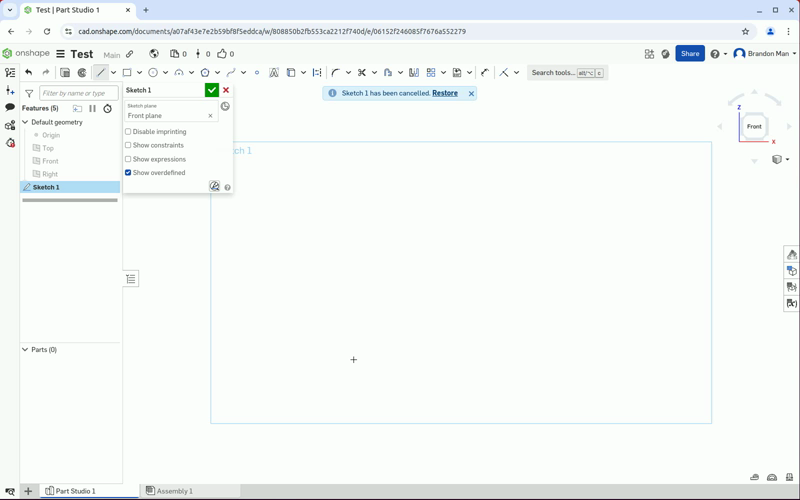
click(353, 359)
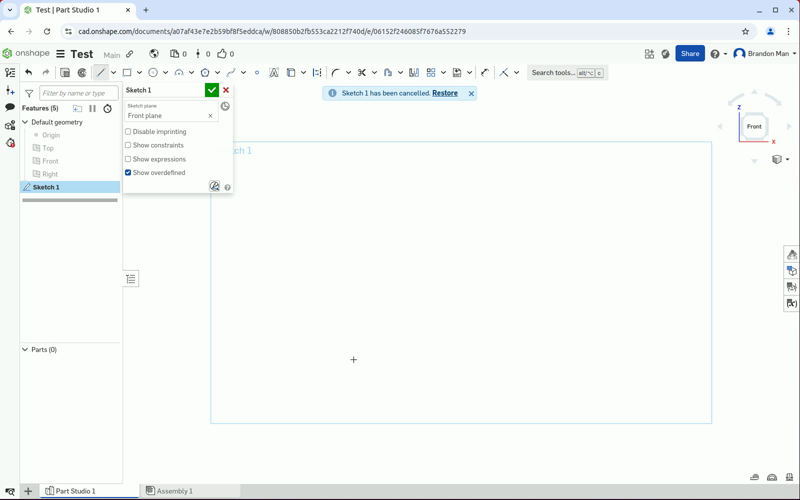
key_up(shift)
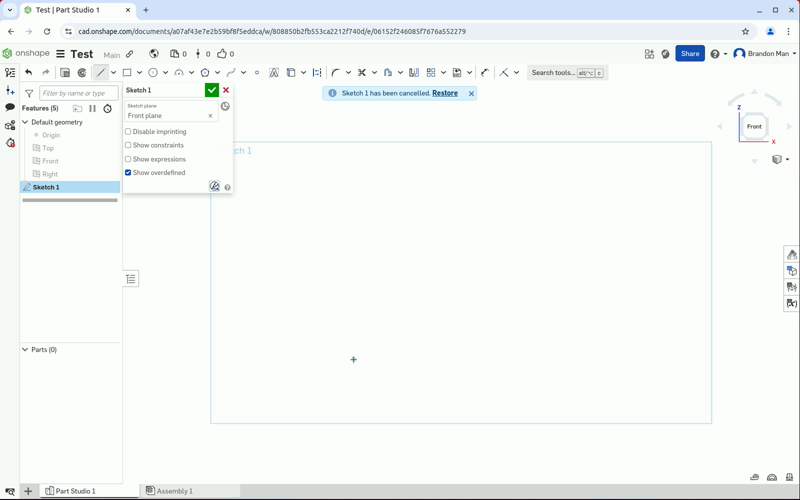
key_down(shift)
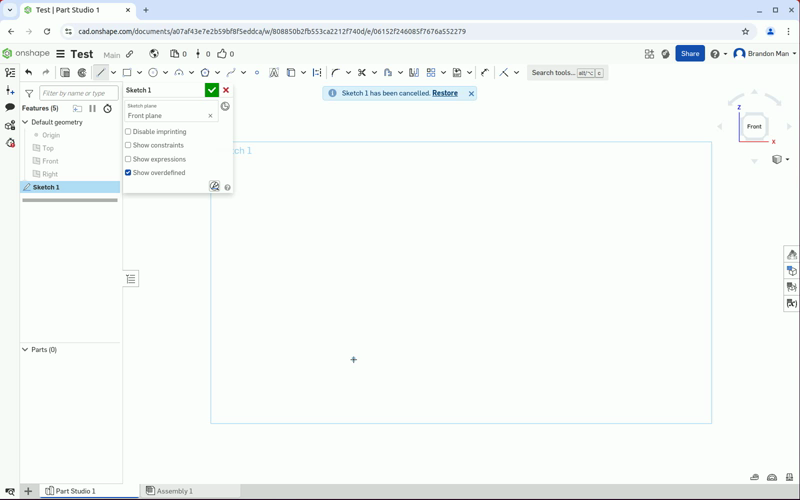
mouse_move(460, 359)
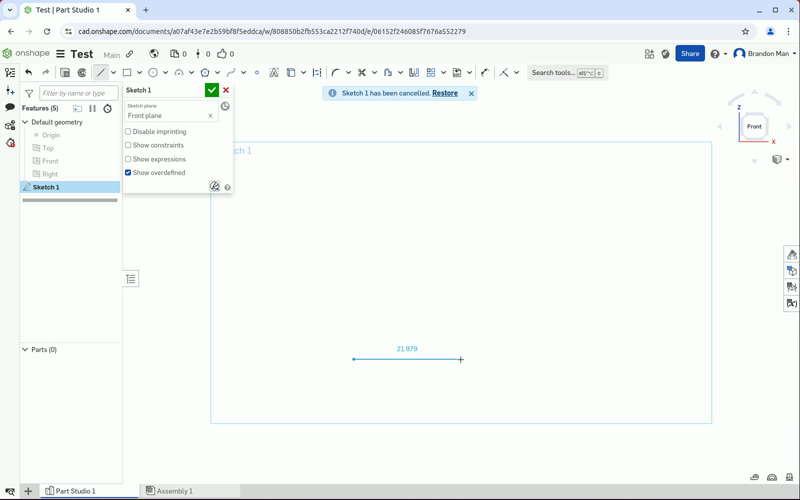
click(460, 359)
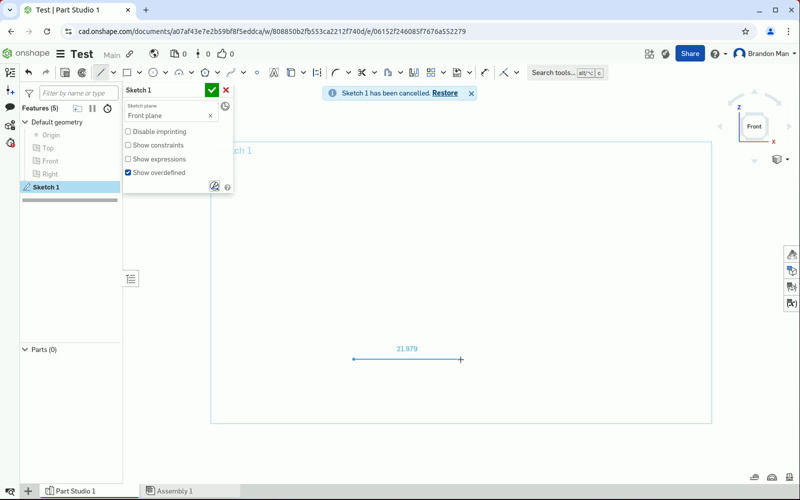
key_up(shift)
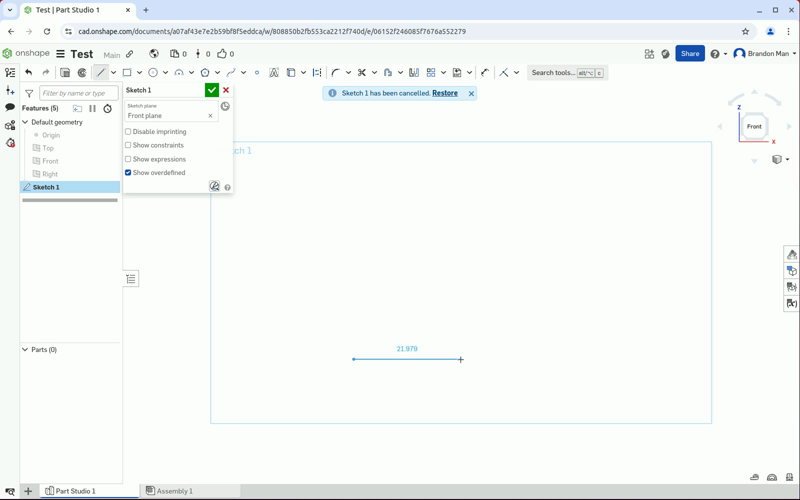
key_down(shift)
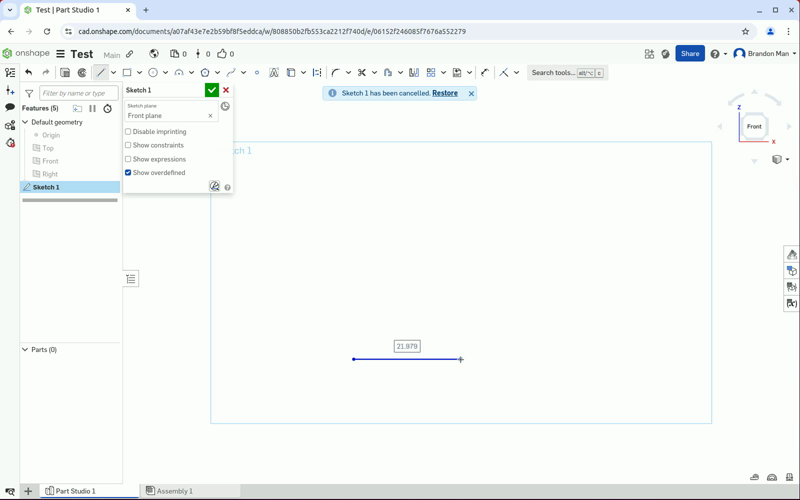
mouse_move(460, 283)
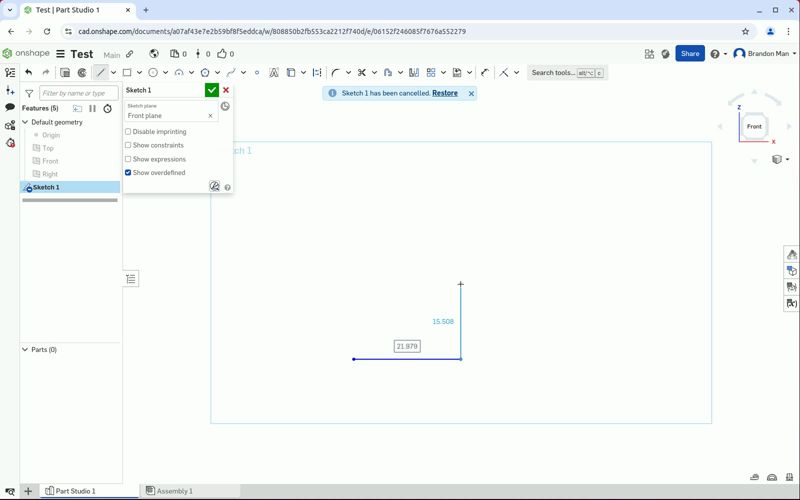
click(460, 283)
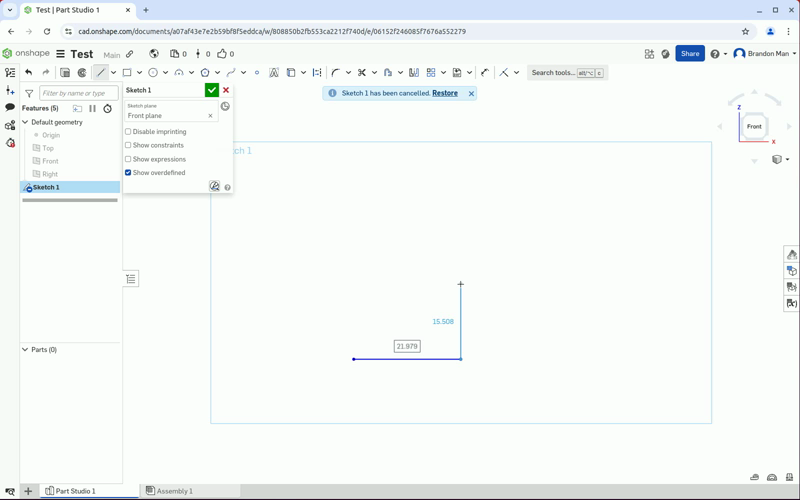
key_up(shift)
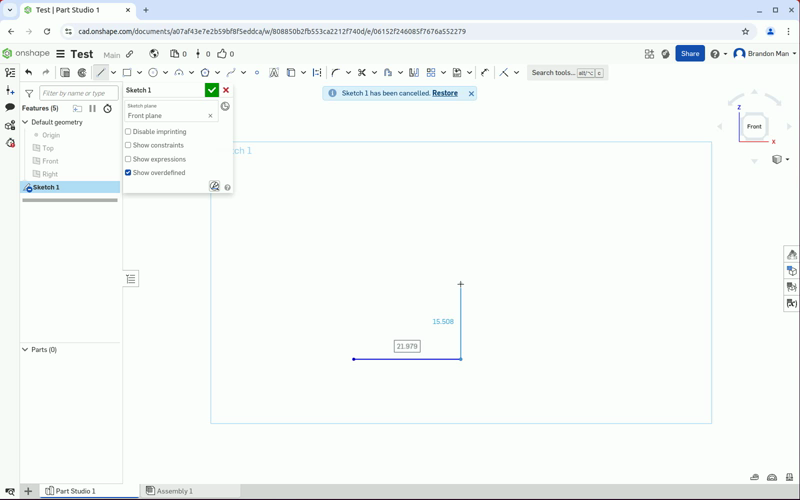
key_down(shift)
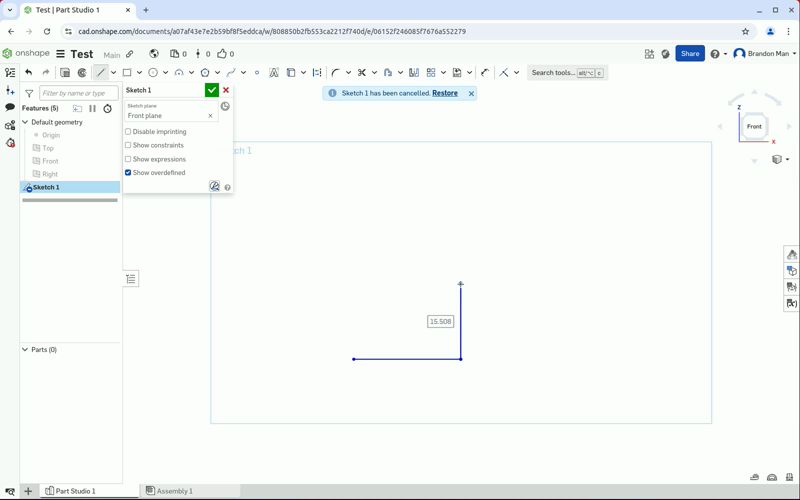
mouse_move(353, 283)
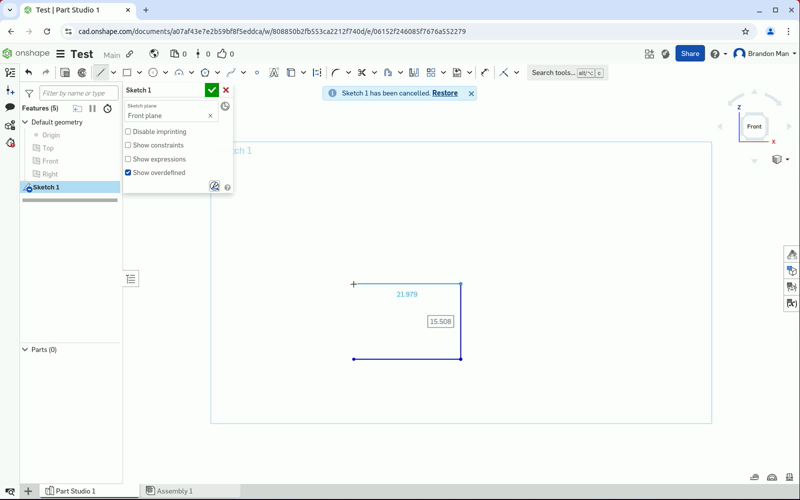
click(353, 283)
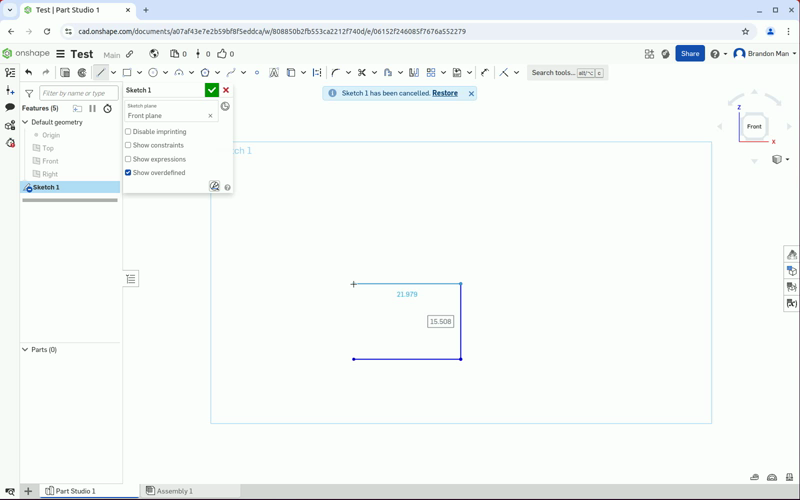
key_up(shift)
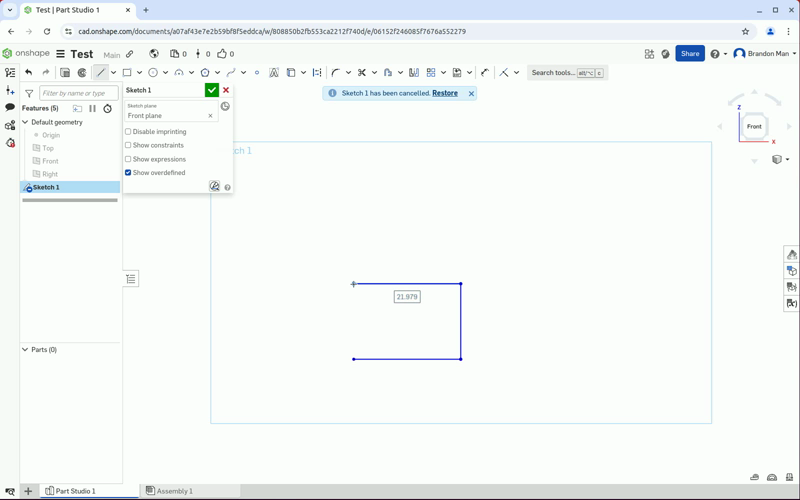
key_down(shift)
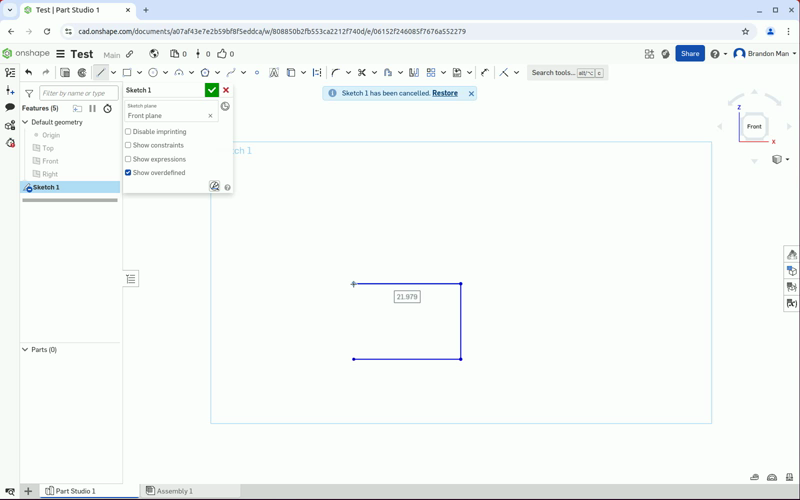
mouse_move(353, 359)
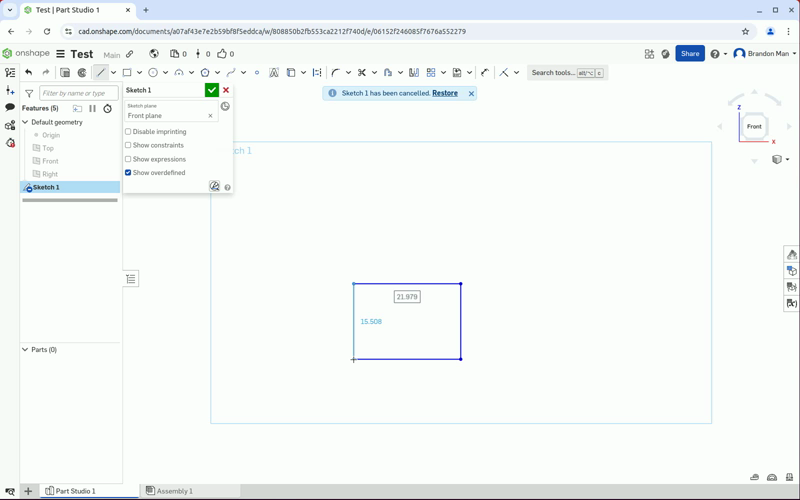
key_up(shift)
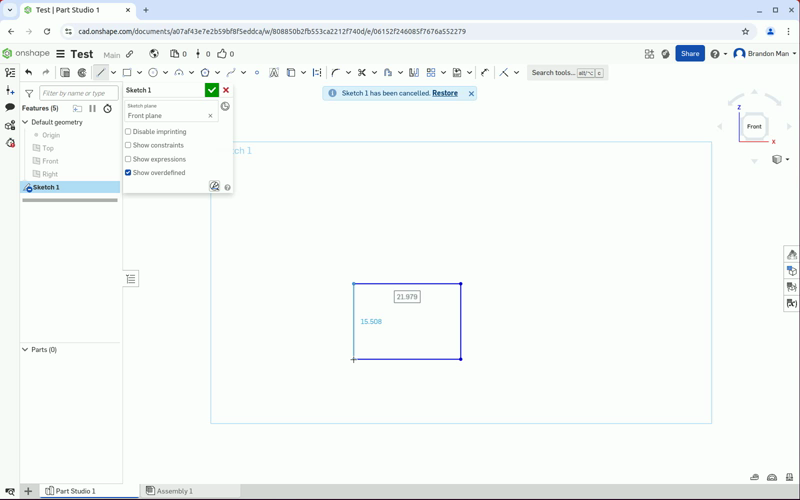
click(353, 359)
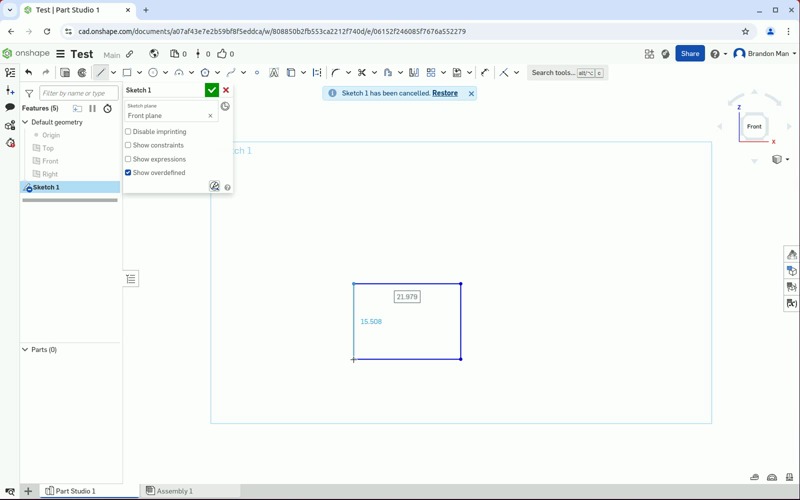
key(esc)
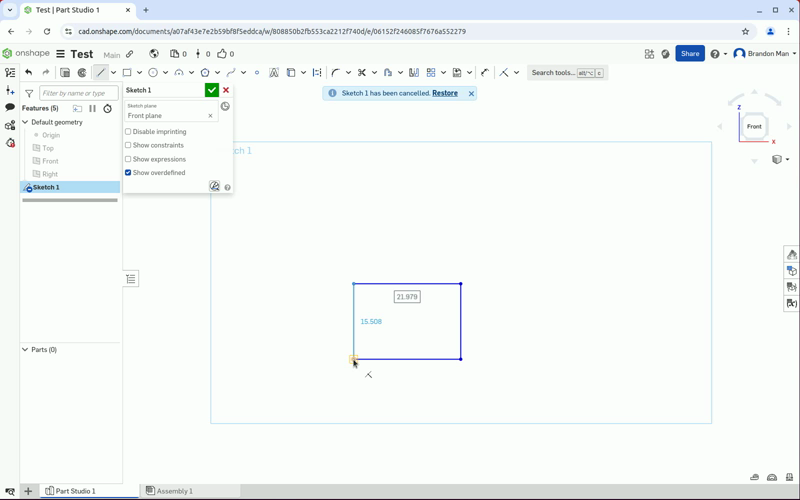
key(c)
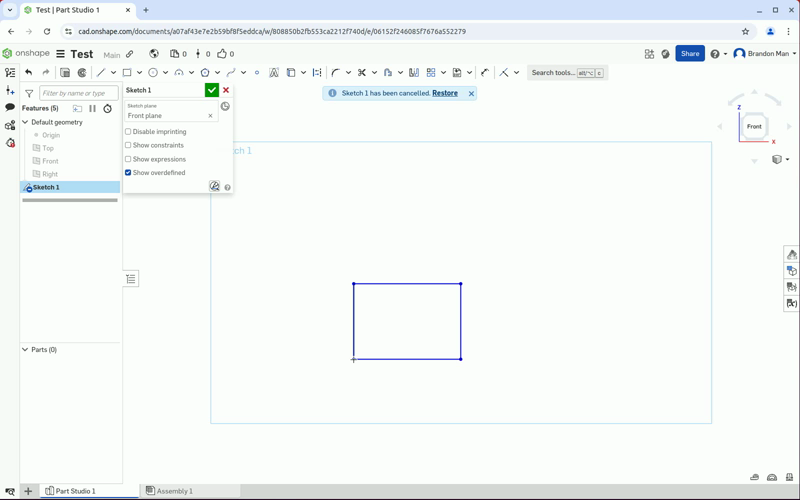
key_down(shift)
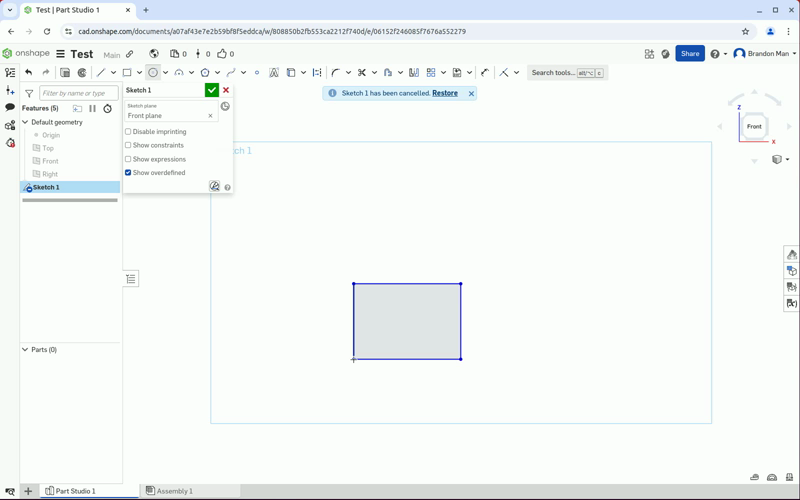
mouse_move(403, 318)
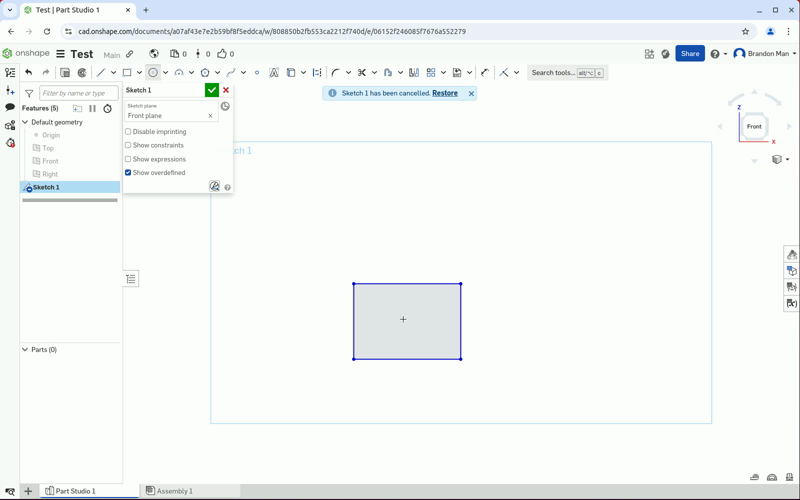
click(403, 318)
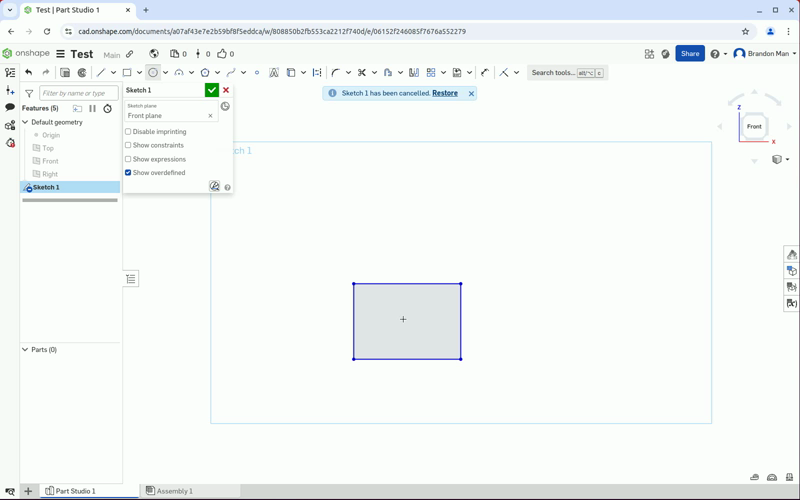
key_up(shift)
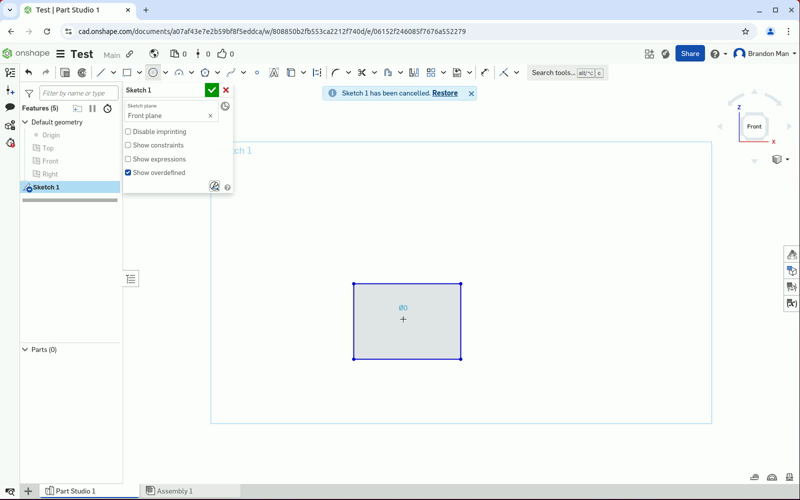
mouse_move(434, 318)
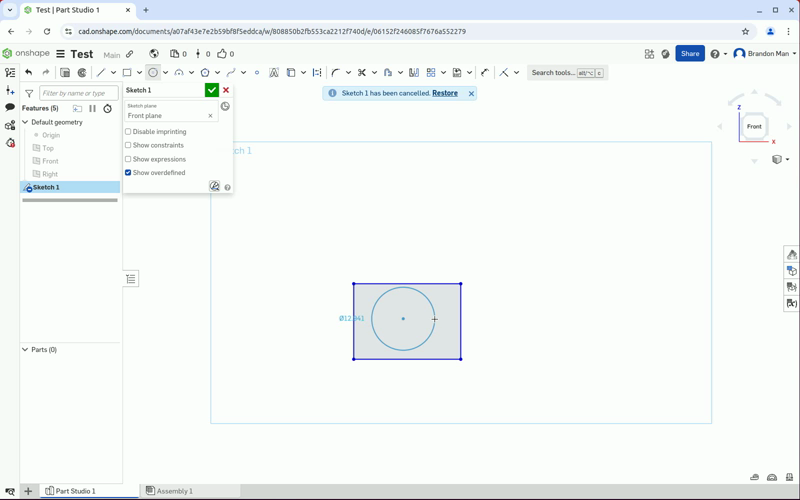
click(434, 318)
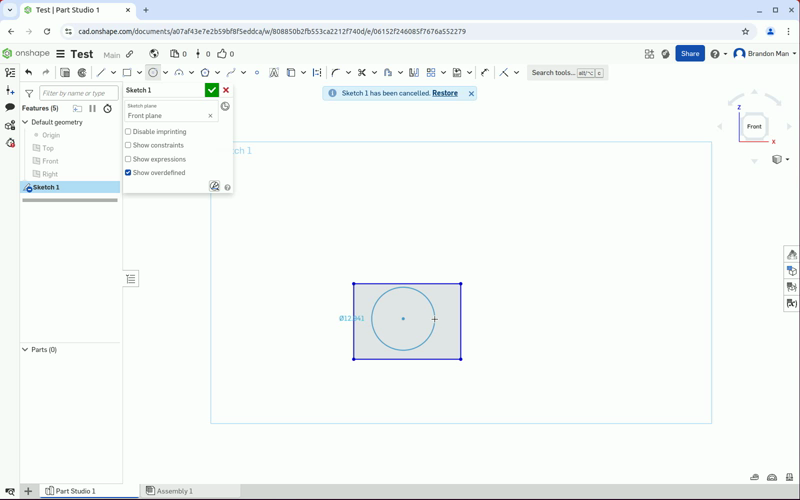
key(esc)
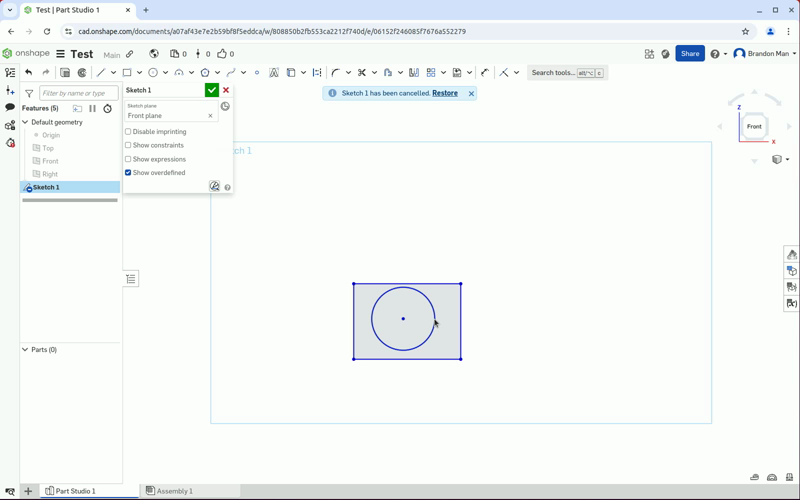
mouse_move(430, 345)
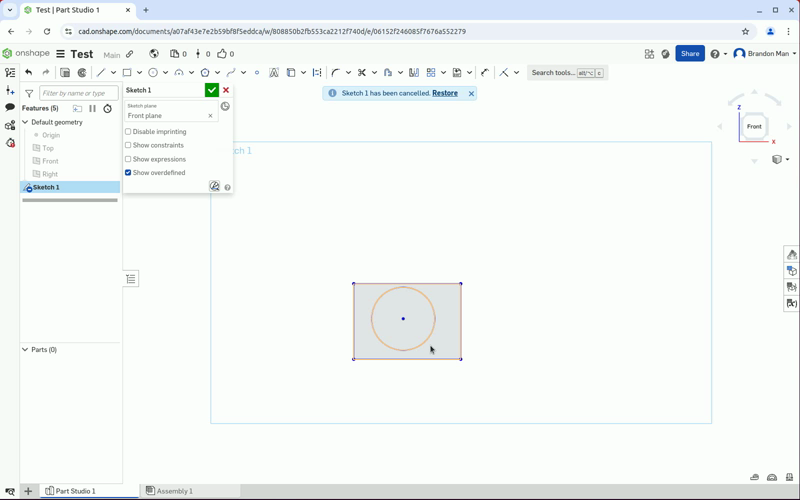
click(430, 345)
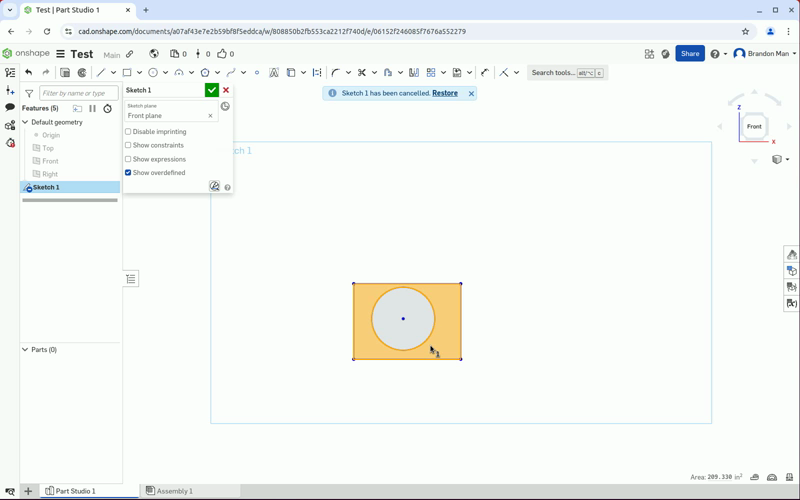
mouse_move(73, 352)
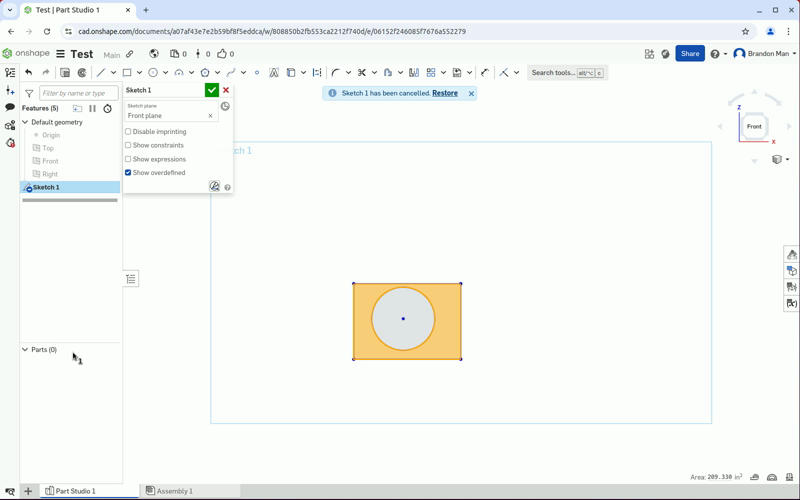
key(shift+y)
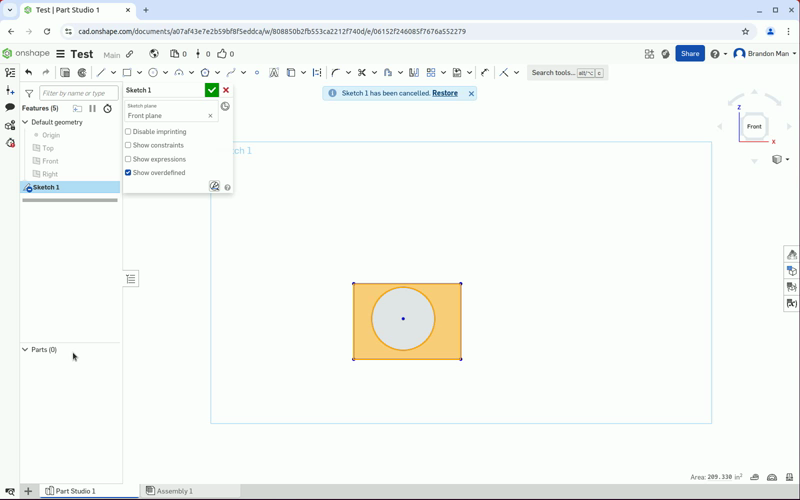
key(shift+e)
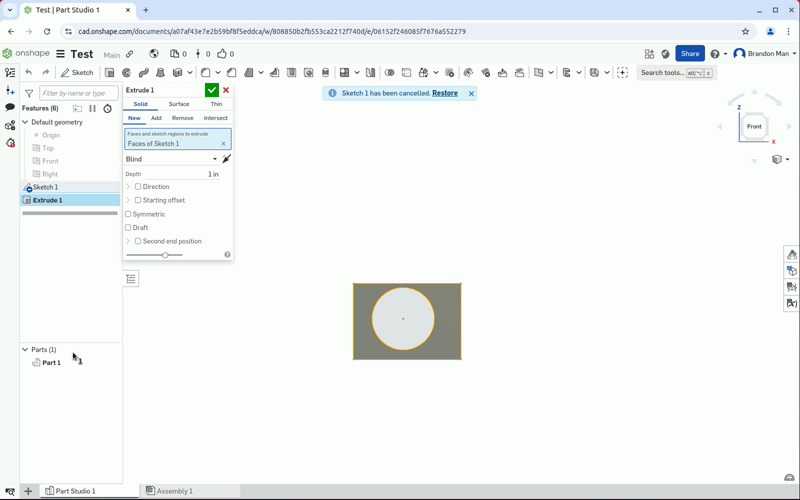
mouse_move(143, 106)
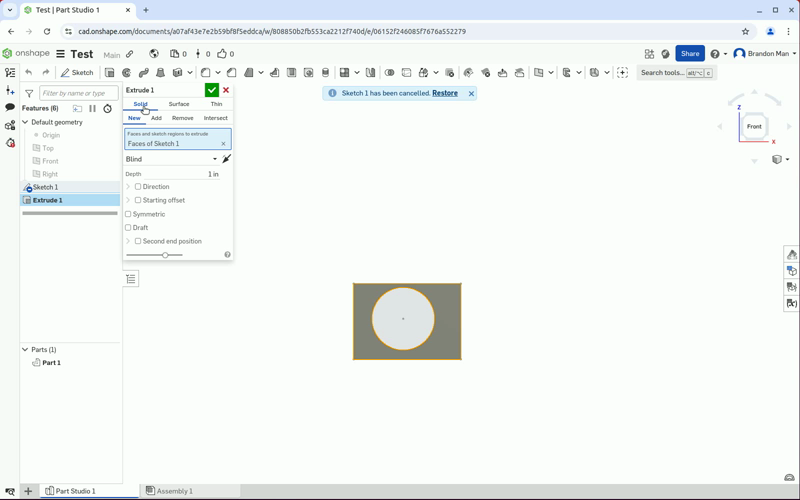
click(143, 106)
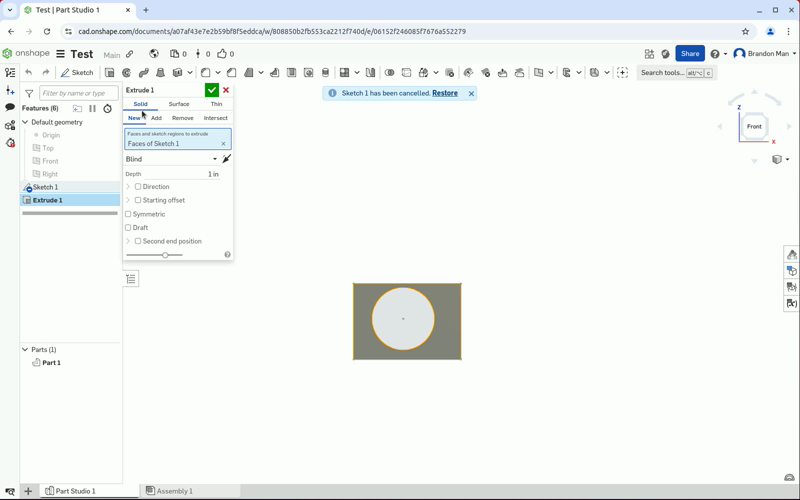
mouse_move(137, 120)
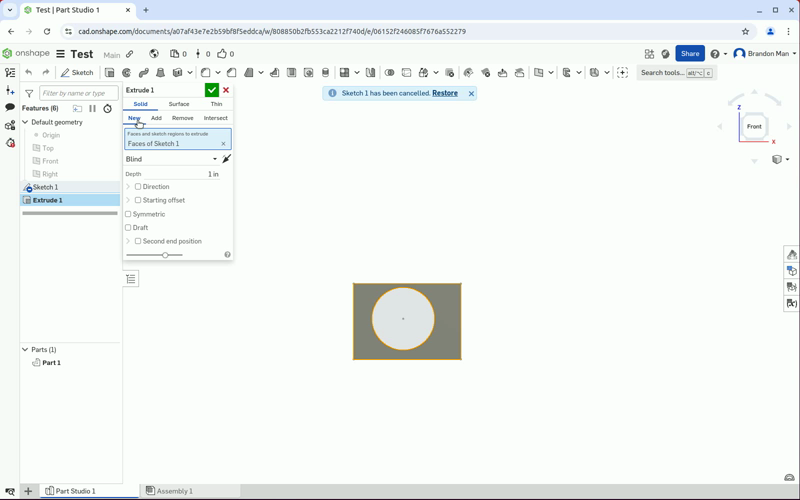
click(137, 120)
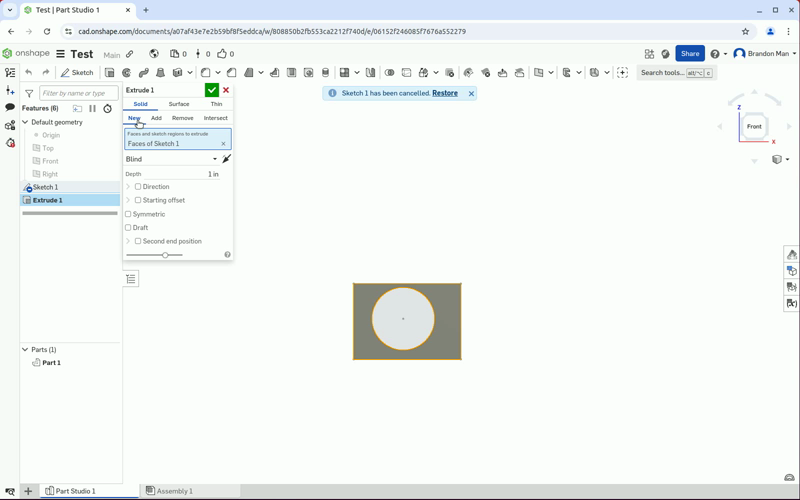
key(tab, 4)
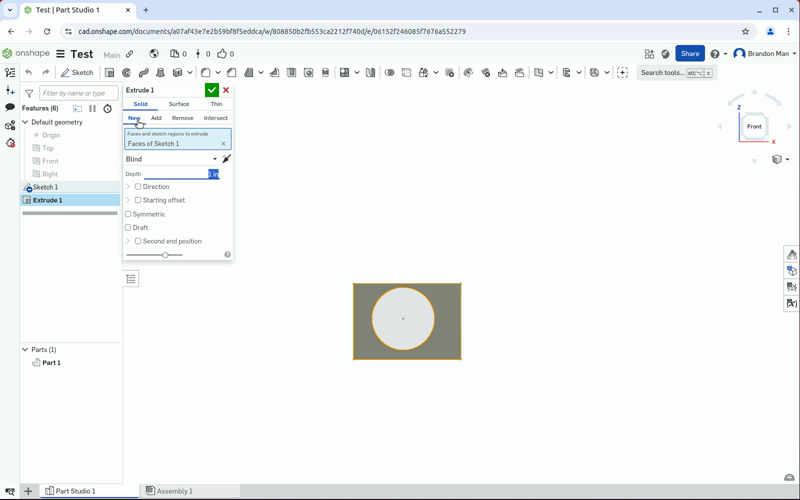
text(-23.108)
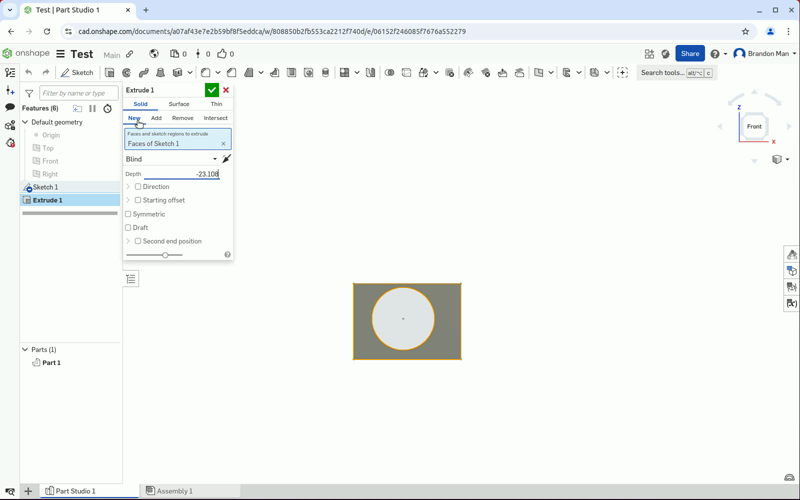
key(enter)
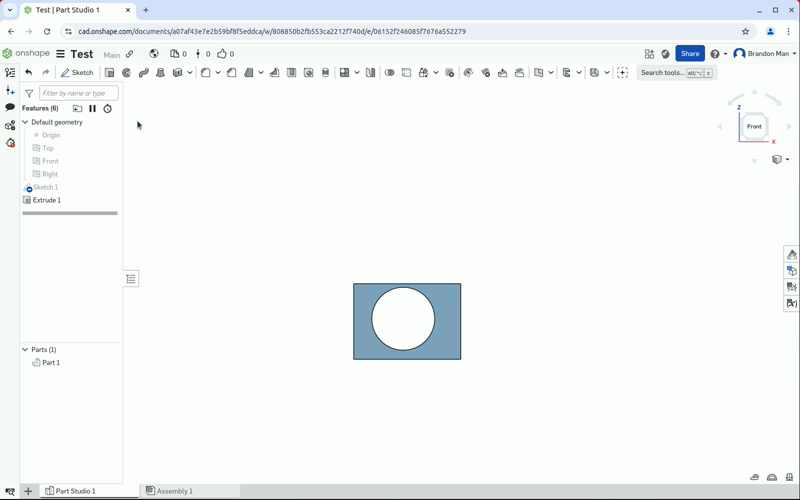
key(shift+h)
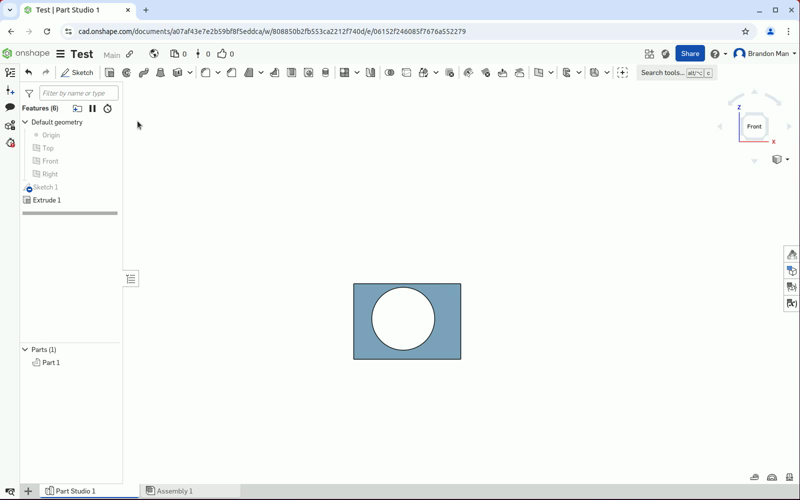
key(shift+h)
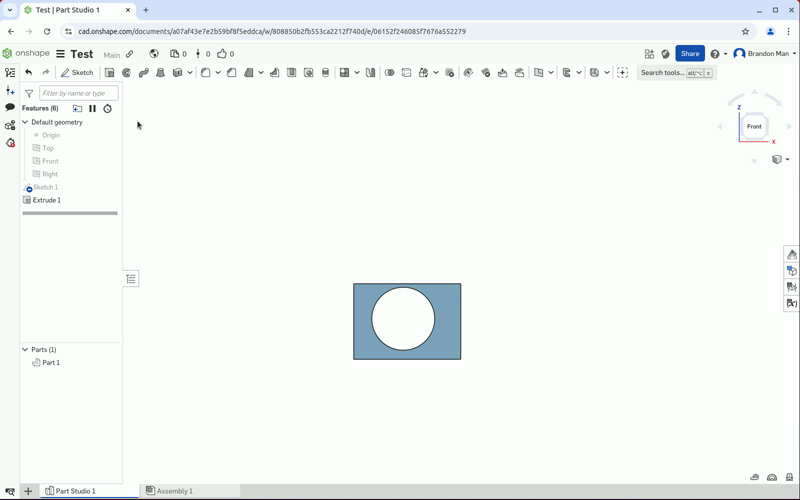
mouse_move(73, 189)
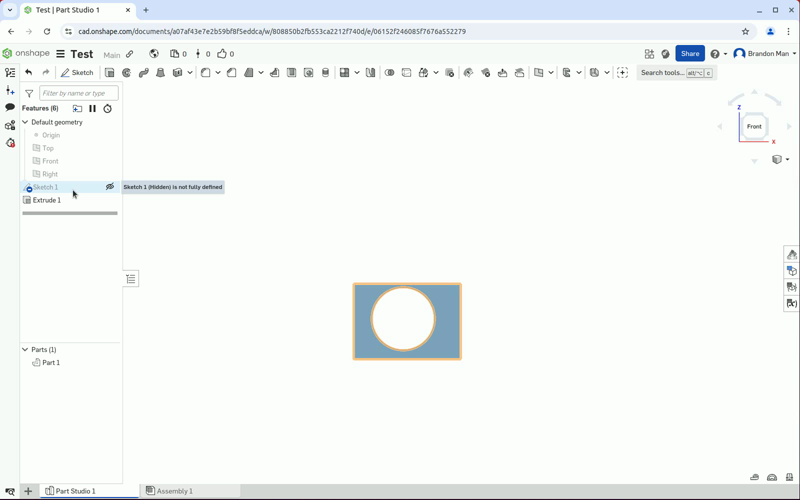
click(73, 189)
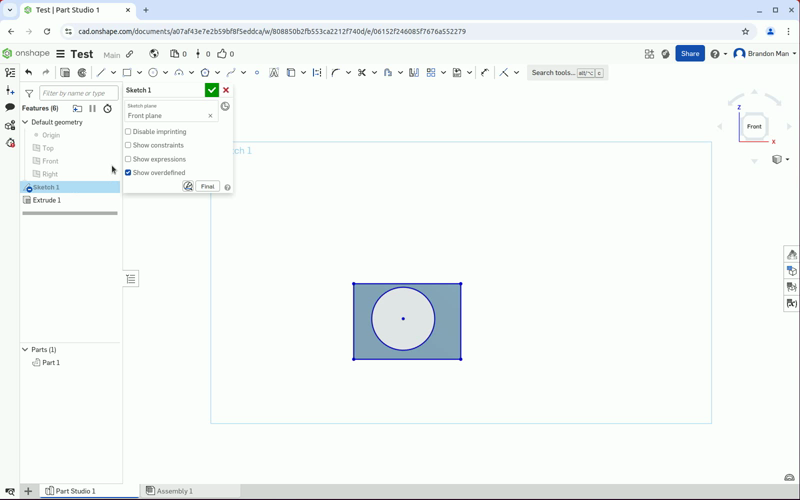
mouse_move(229, 92)
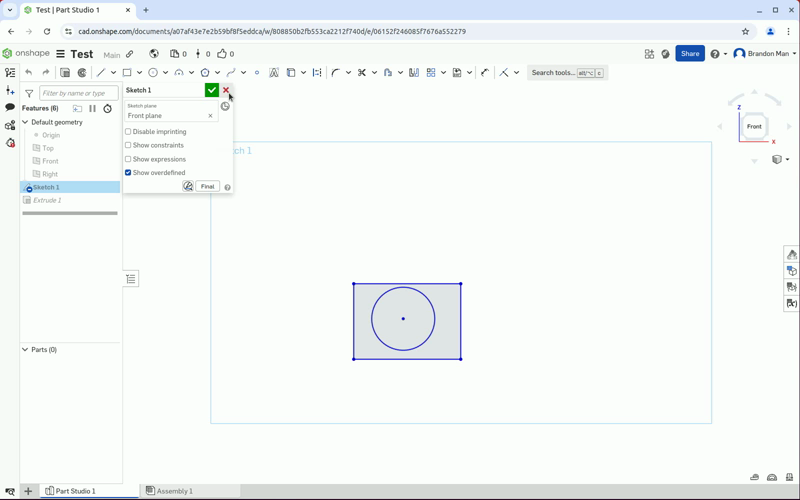
click(229, 92)
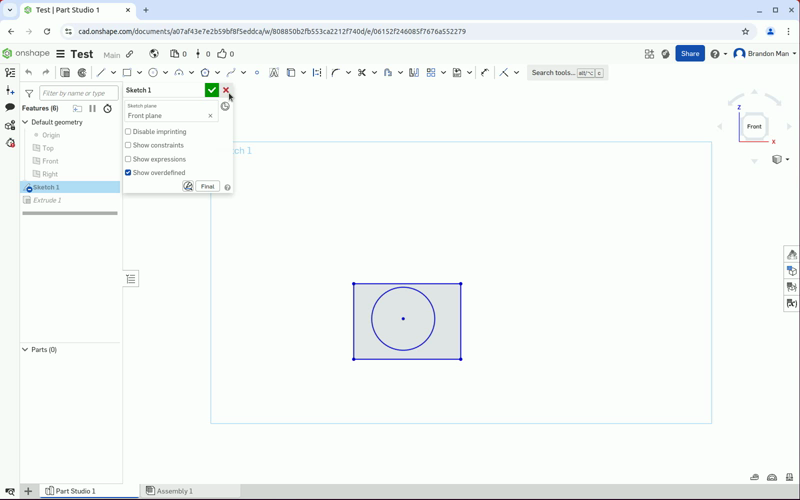
key(shift+s)
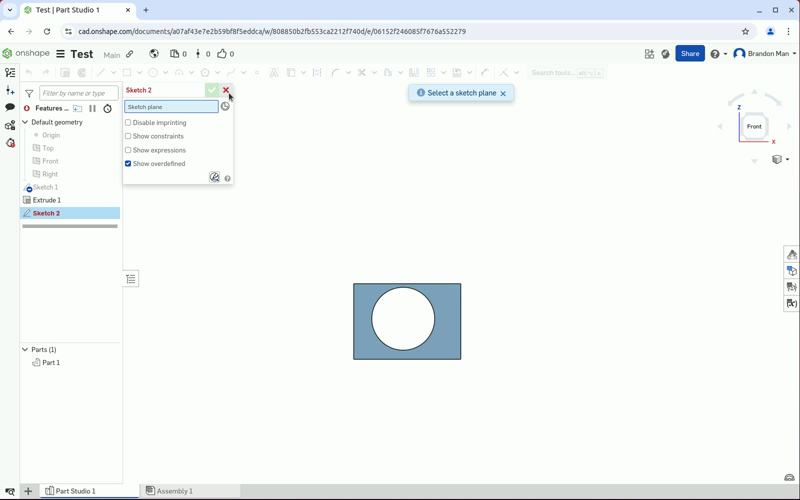
mouse_move(73, 163)
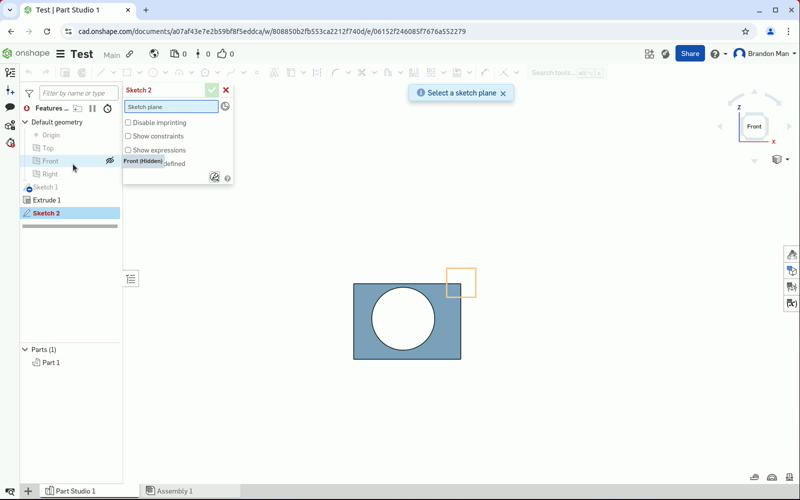
click(73, 163)
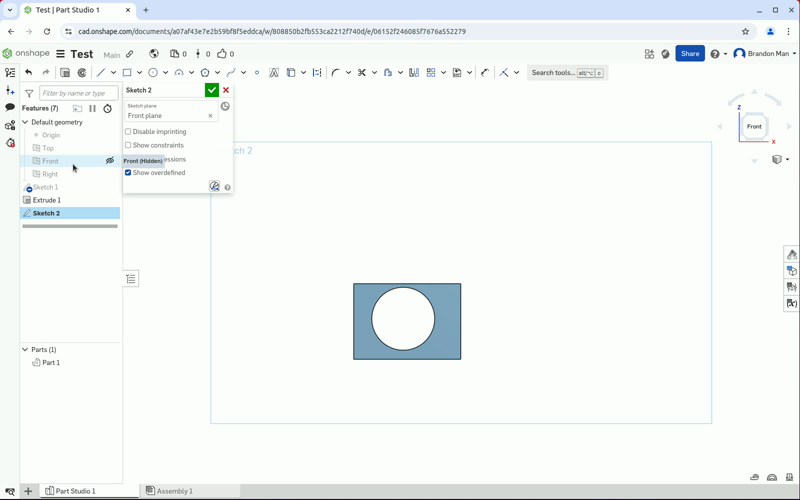
mouse_move(73, 352)
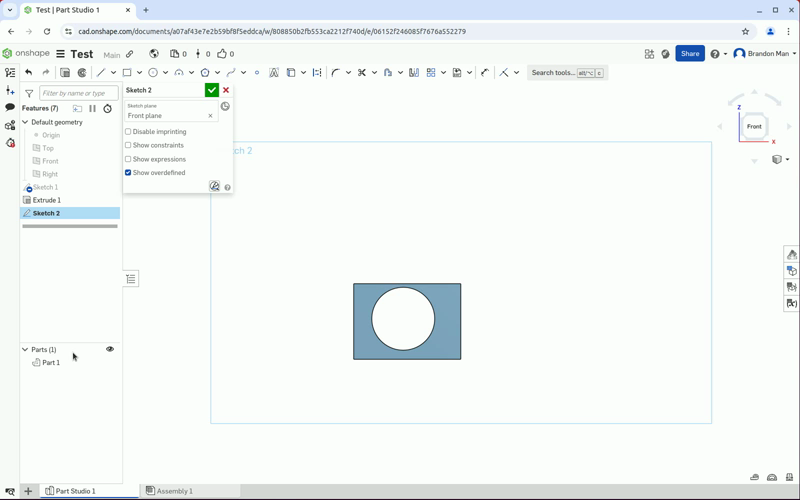
key(y)
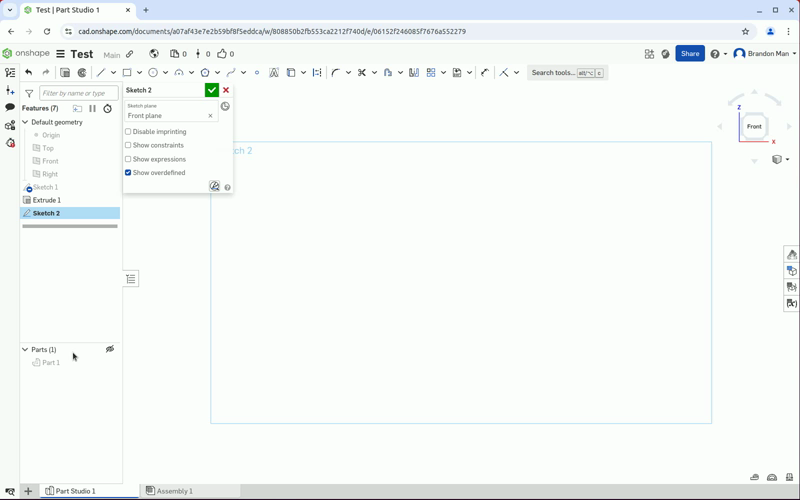
key(c)
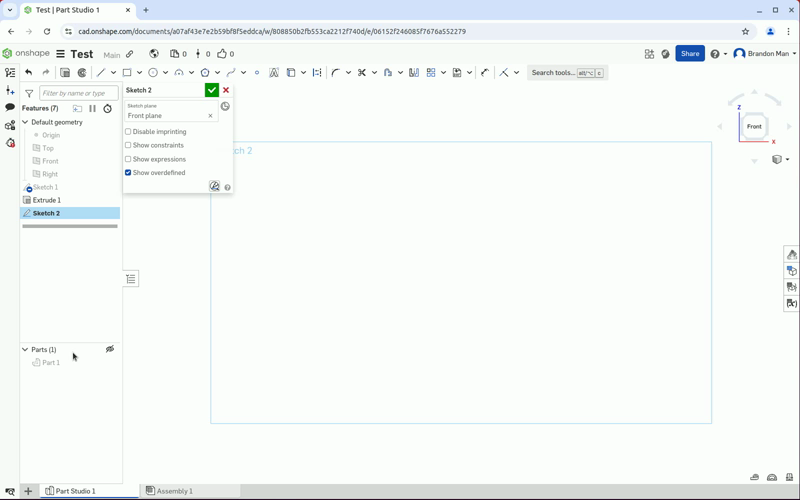
key_down(shift)
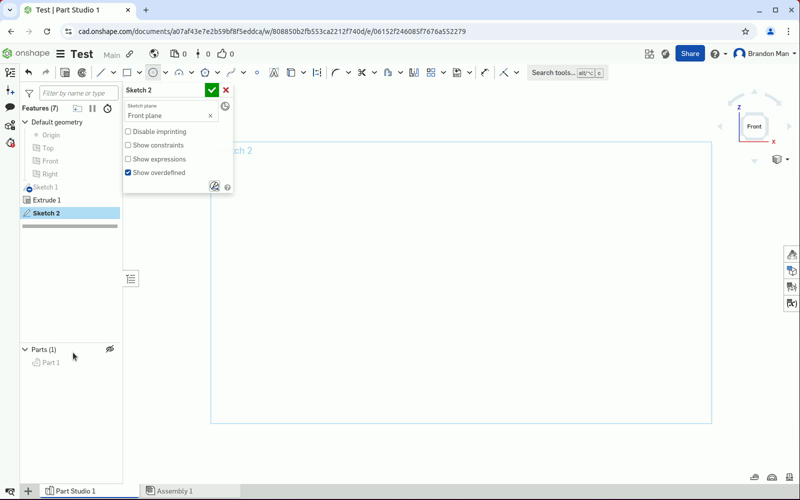
mouse_move(404, 318)
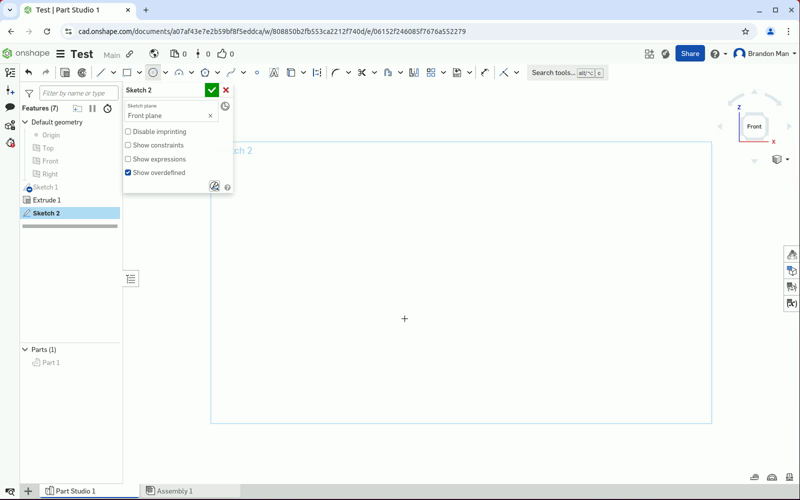
click(404, 318)
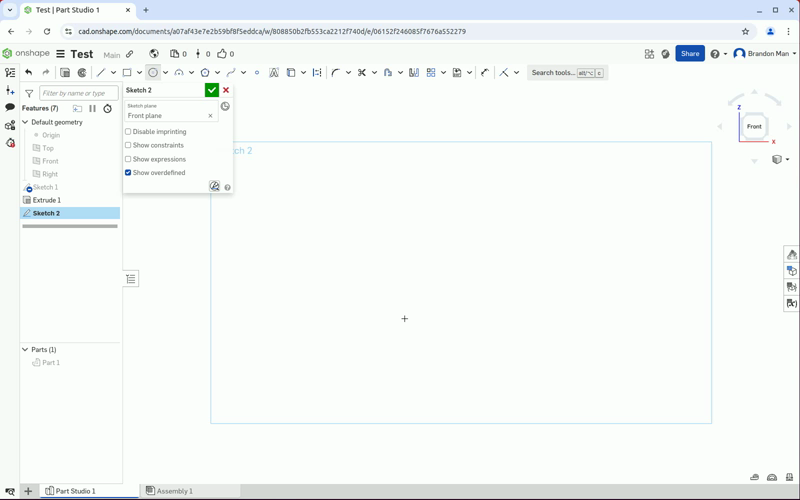
key_up(shift)
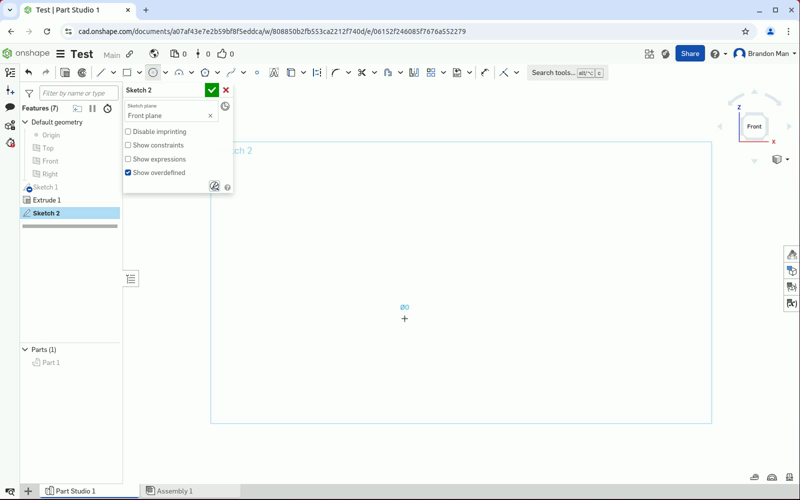
mouse_move(436, 318)
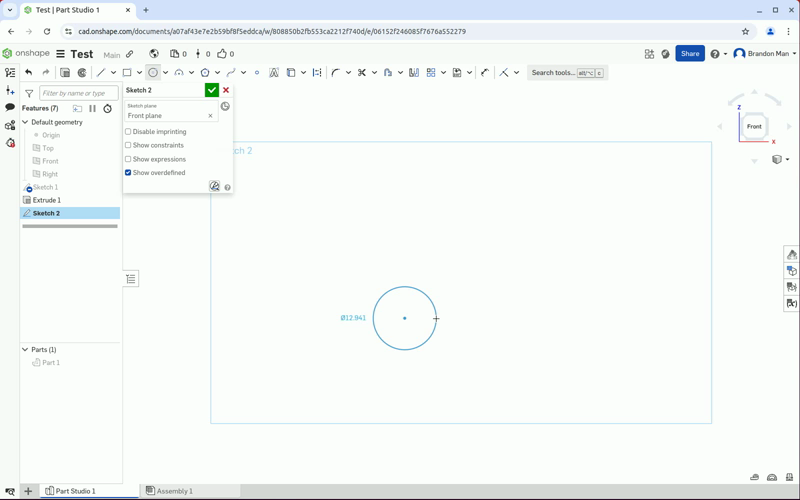
click(436, 318)
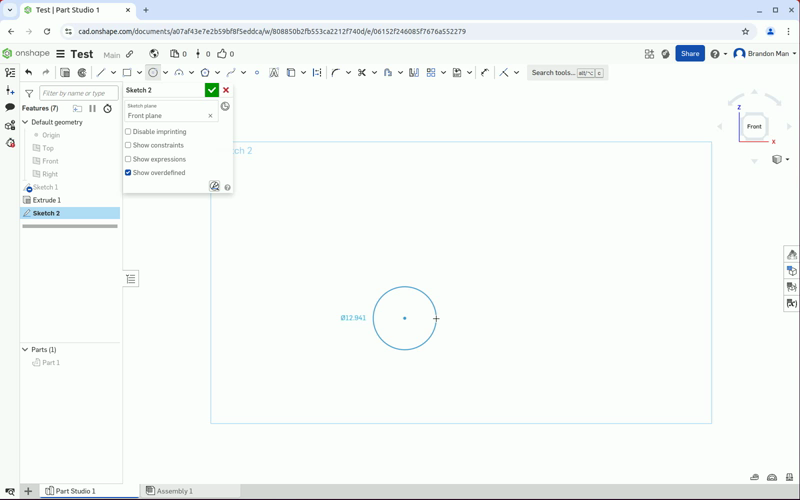
key(esc)
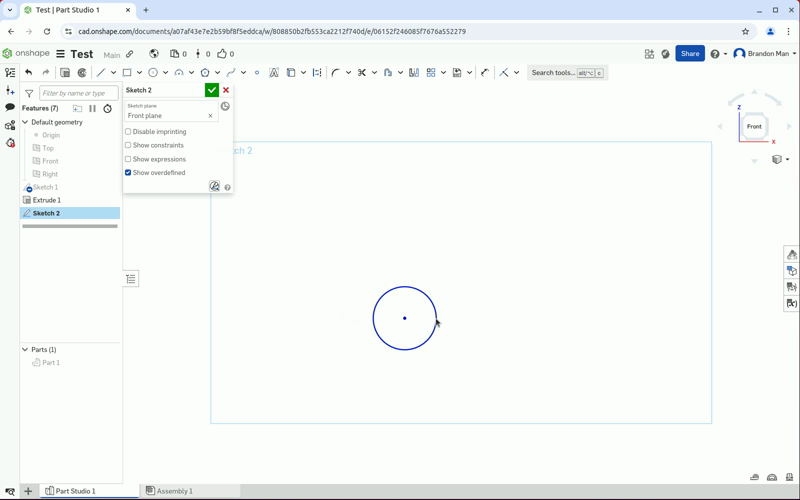
mouse_move(415, 330)
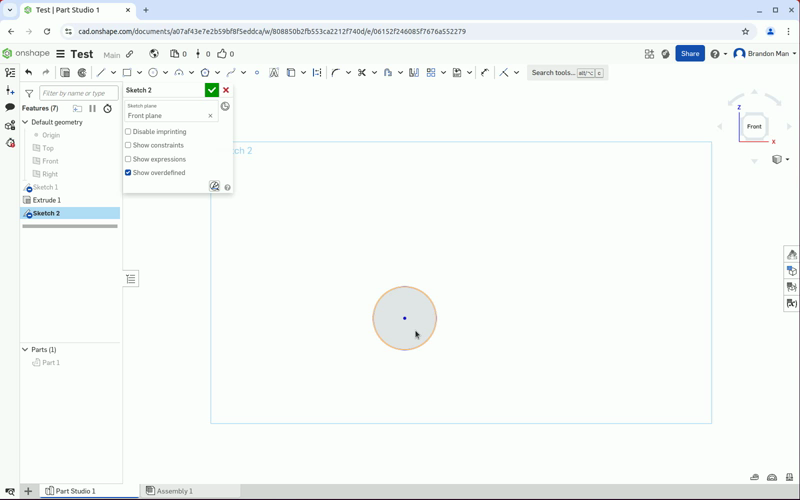
click(415, 330)
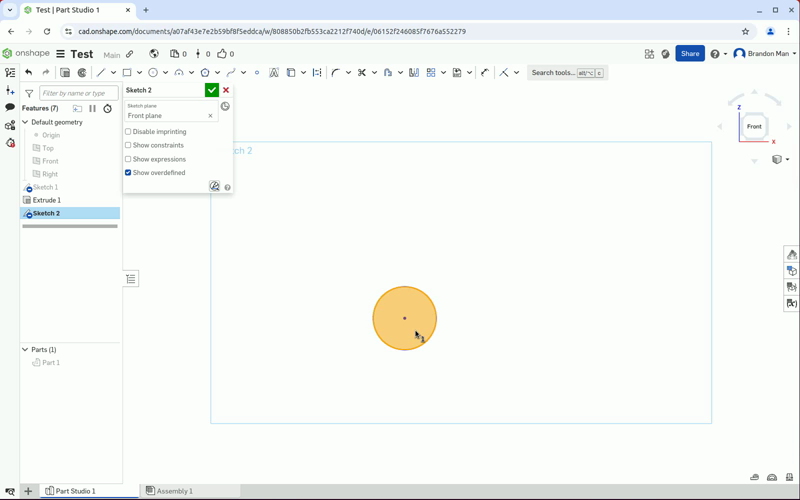
mouse_move(73, 352)
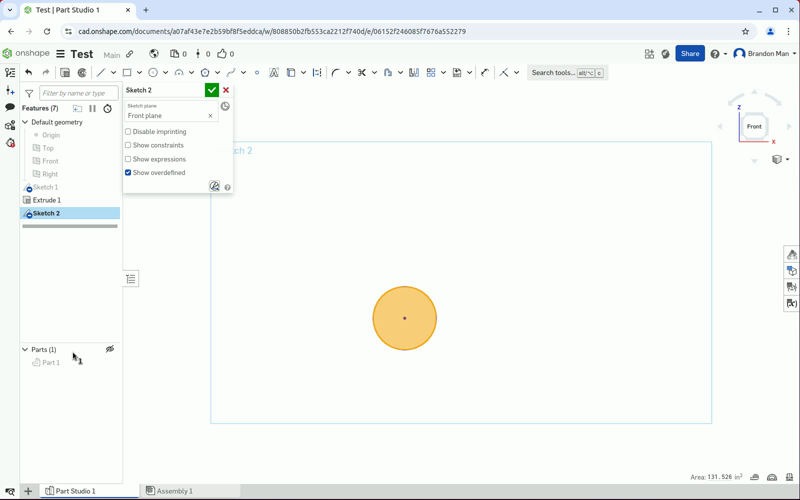
key(shift+y)
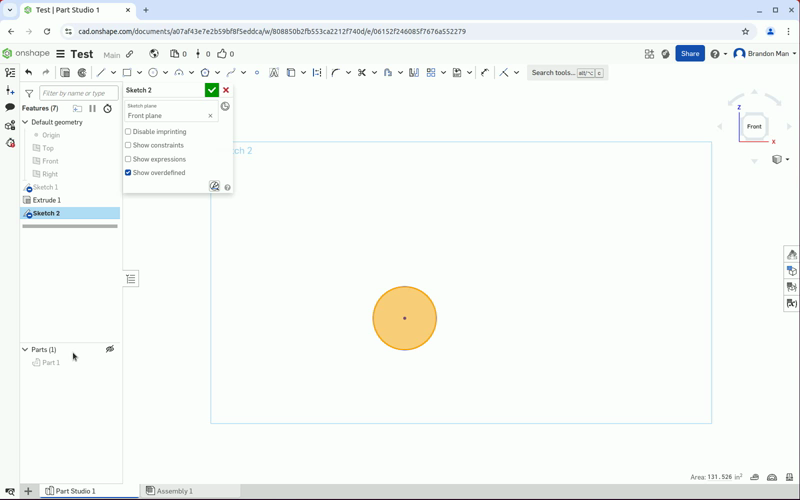
key(shift+e)
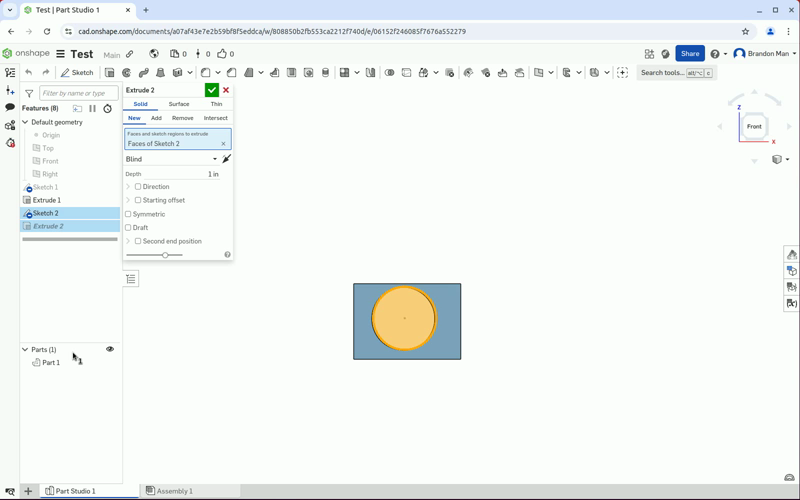
mouse_move(143, 106)
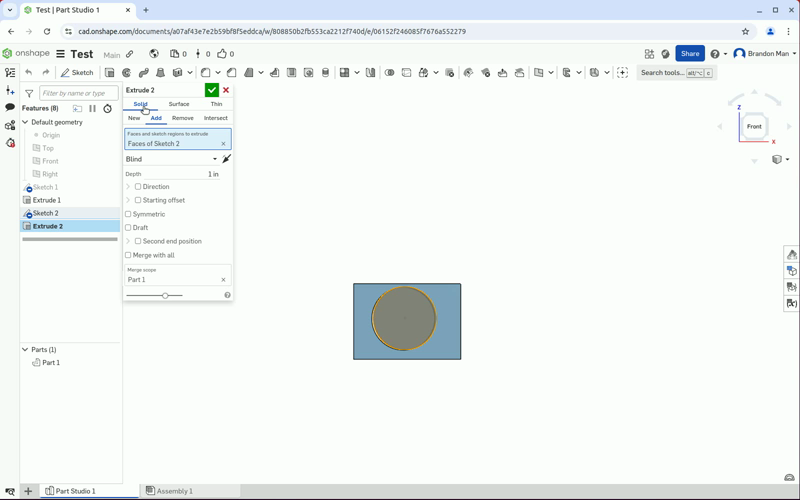
click(143, 106)
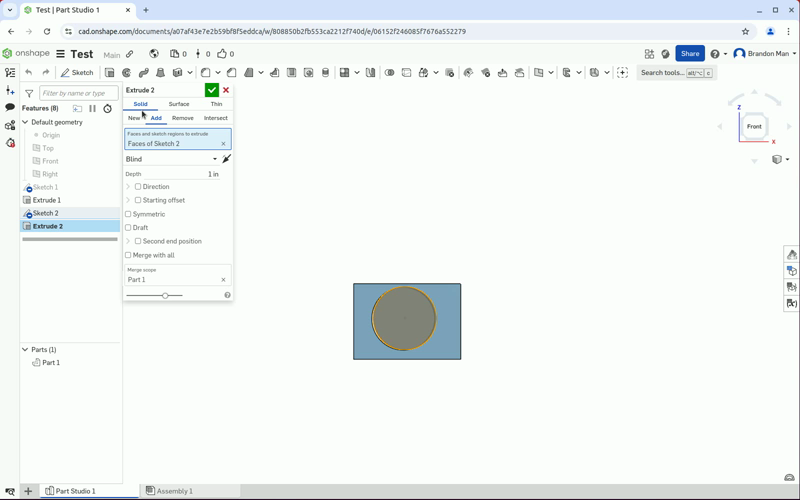
mouse_move(137, 120)
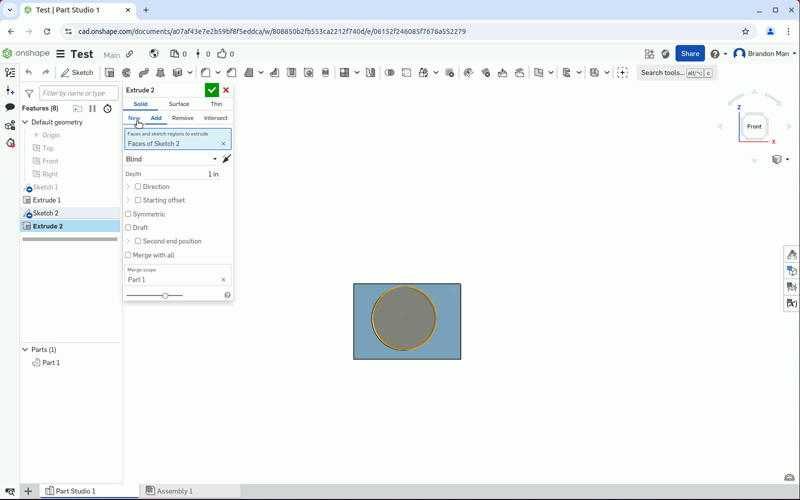
click(137, 120)
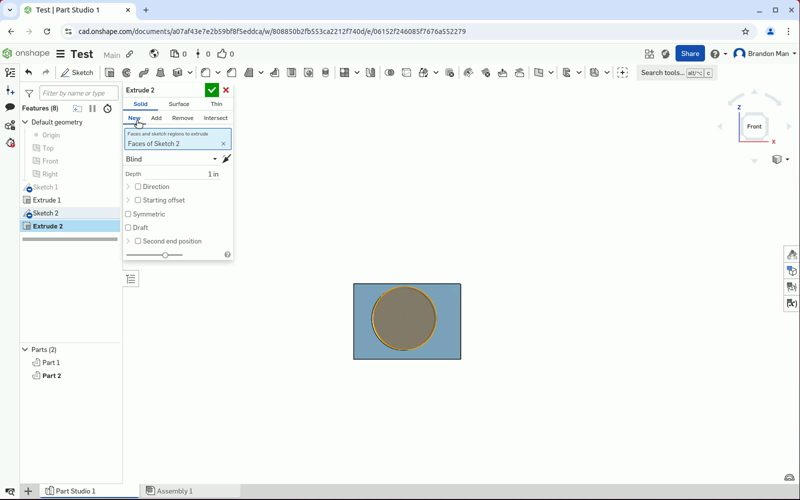
key(tab, 4)
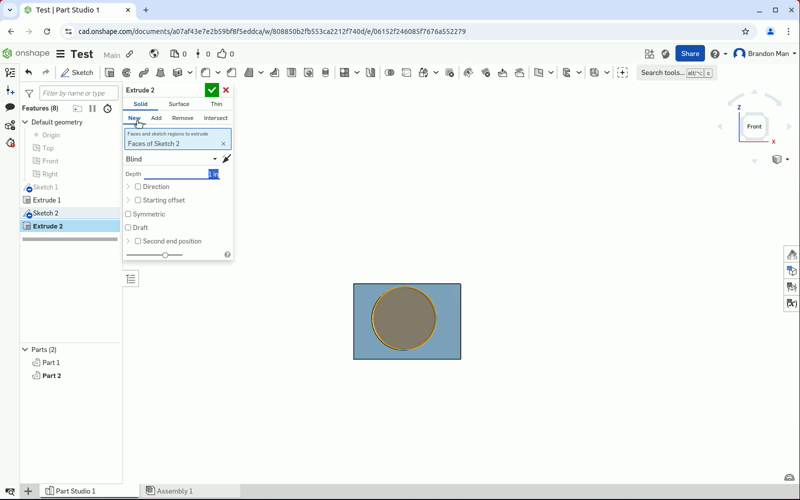
text(-23.108)
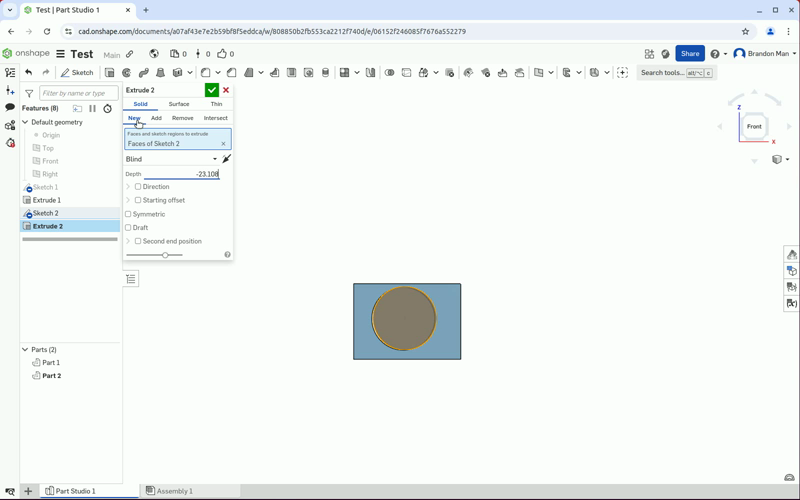
key(enter)
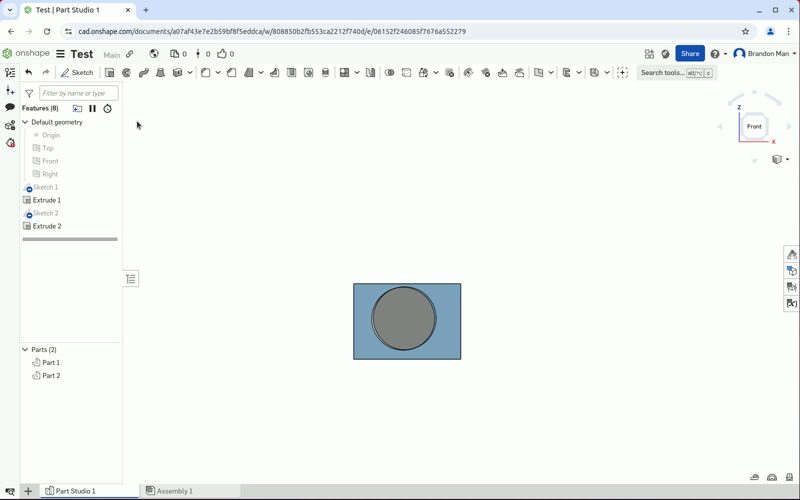
key(shift+h)
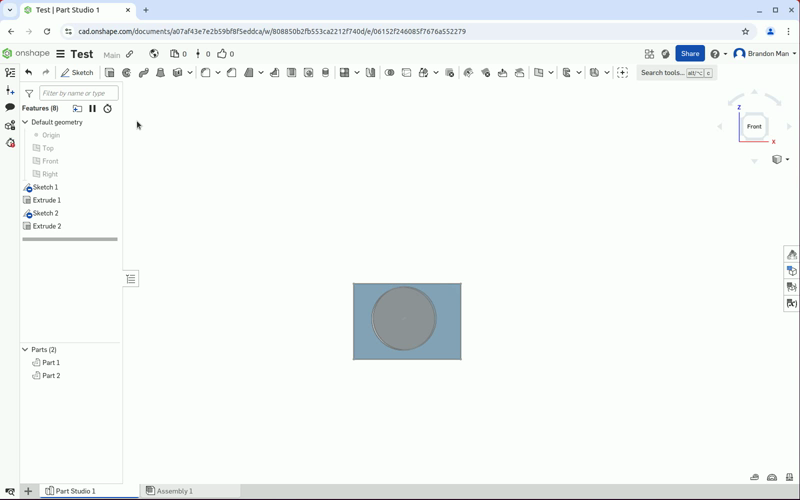
key(shift+h)
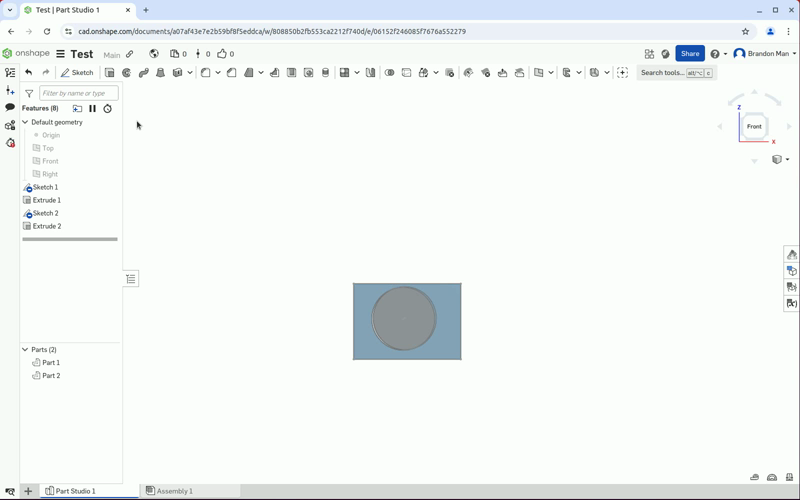
key(shift+7)
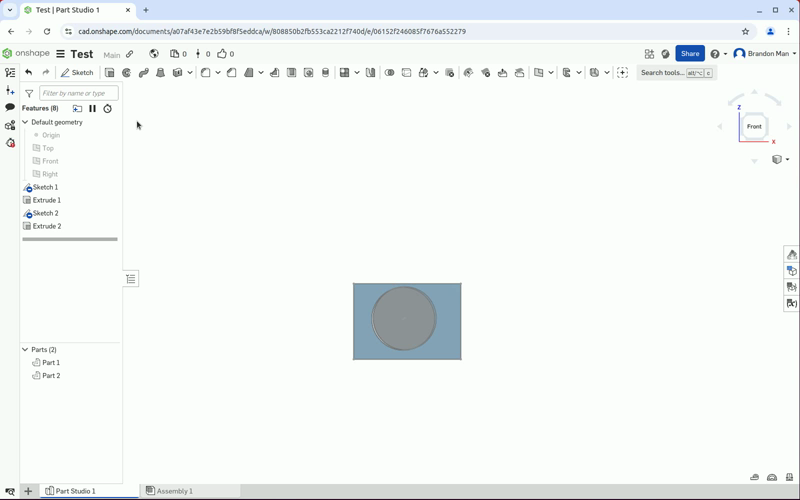
key(left, 2)
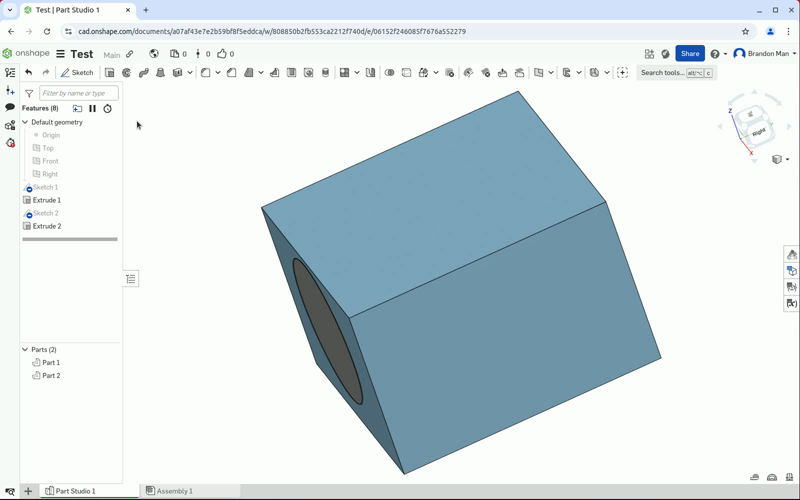
key(down, 2)
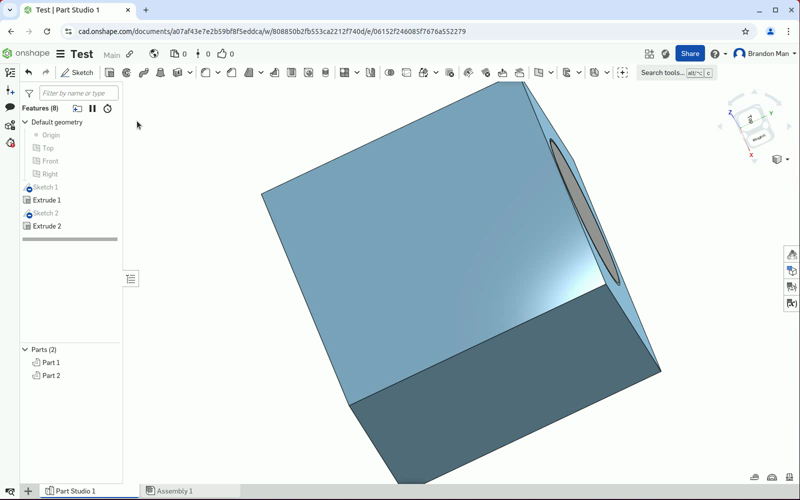
key(up, 2)
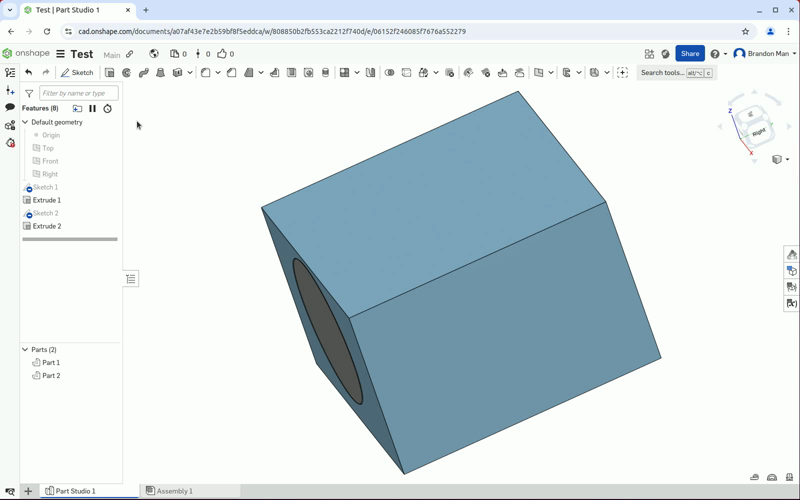
key(right, 2)
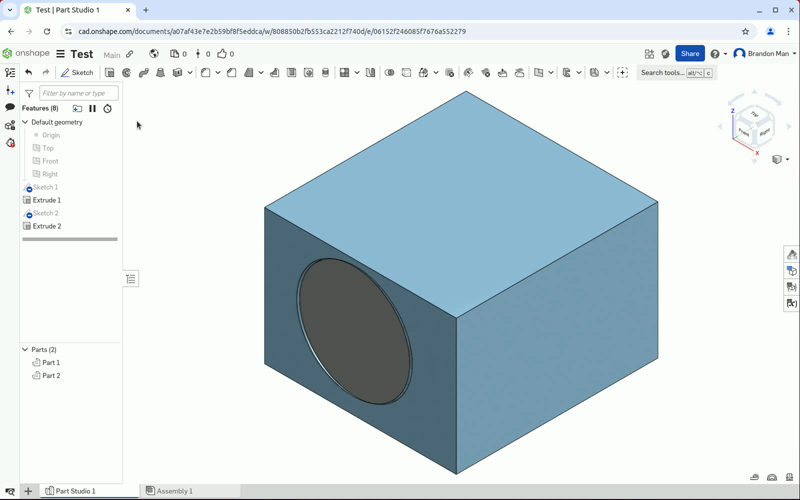
mouse_move(73, 189)
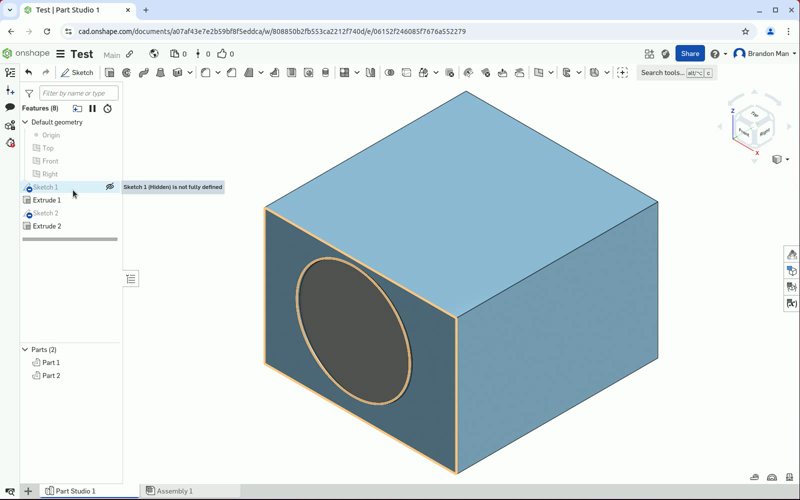
click(73, 189)